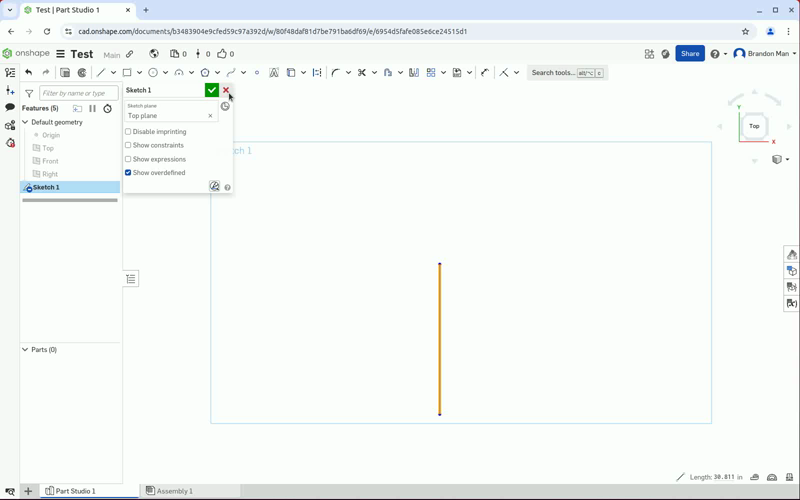
key(shift+h)
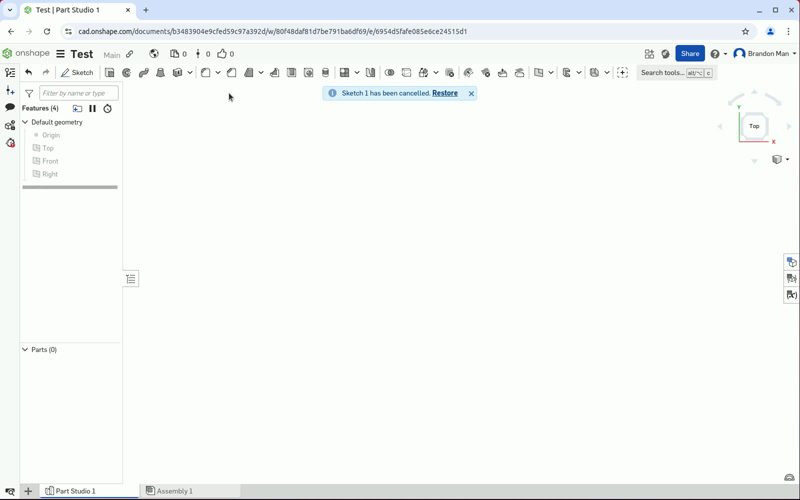
mouse_move(73, 352)
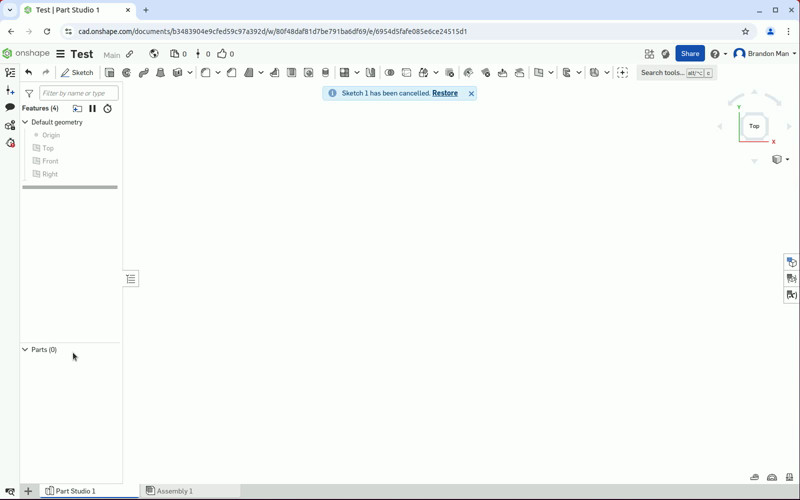
key(y)
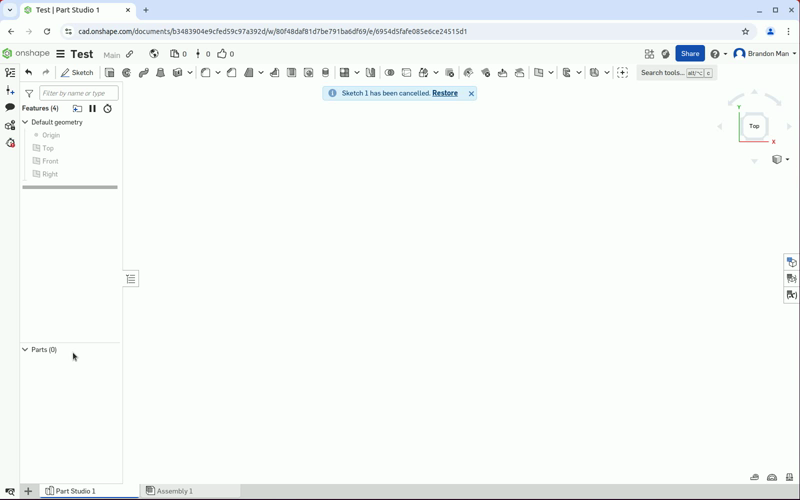
key(shift+p)
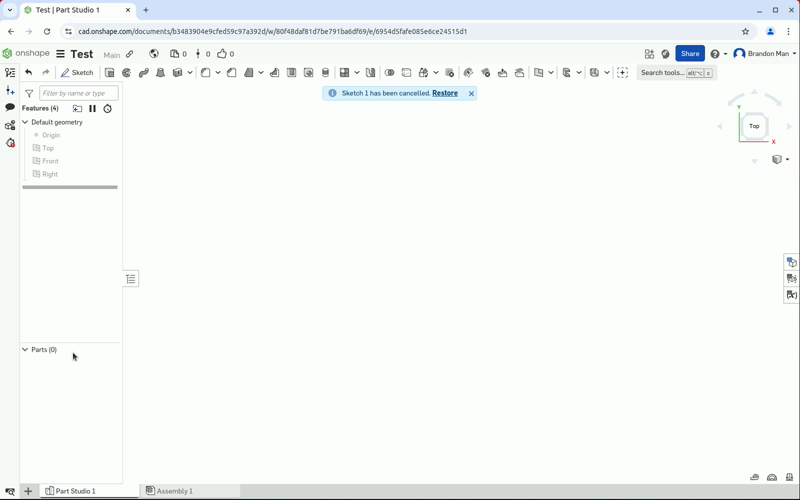
key(space)
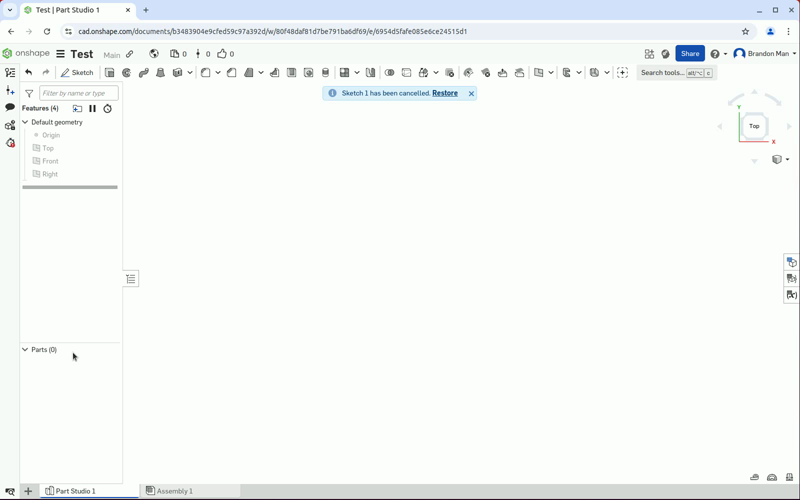
key_down(shift)
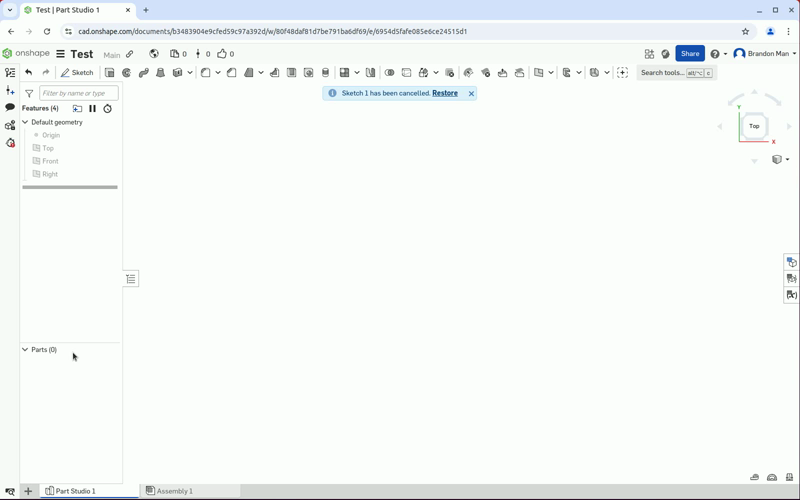
key(up)
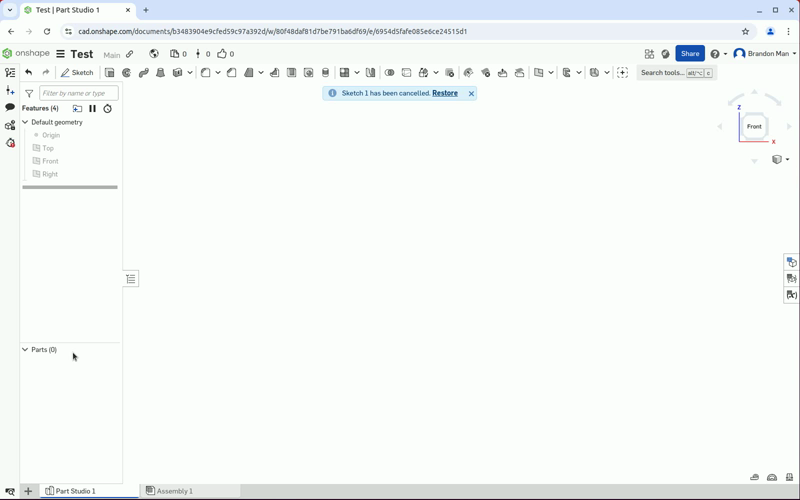
key_up(shift)
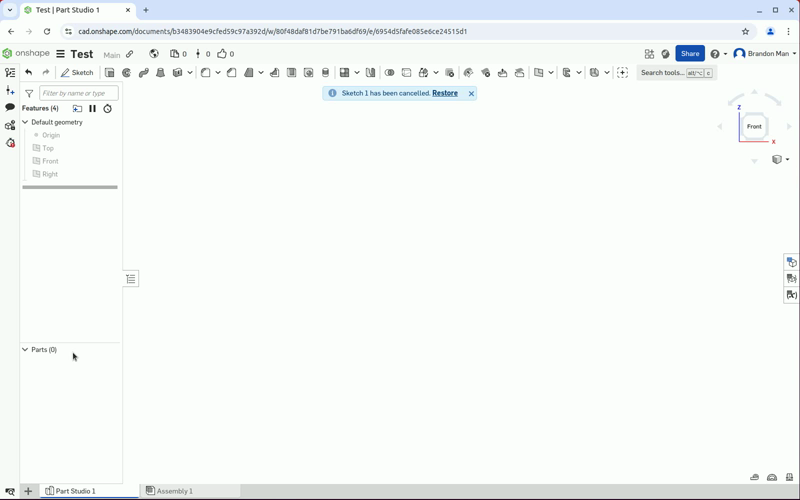
mouse_move(73, 352)
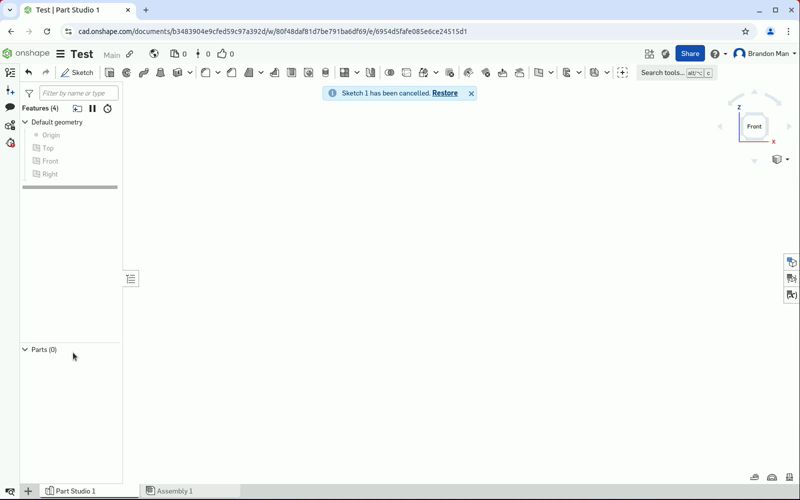
key(shift+y)
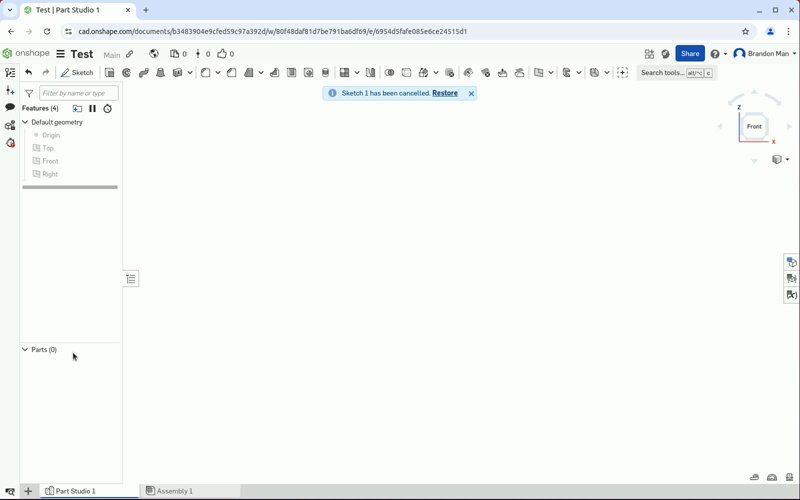
key(shift+s)
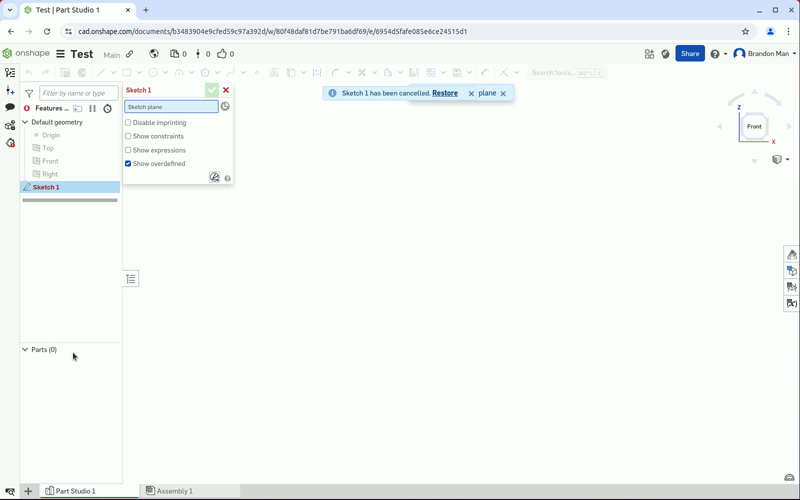
mouse_move(73, 163)
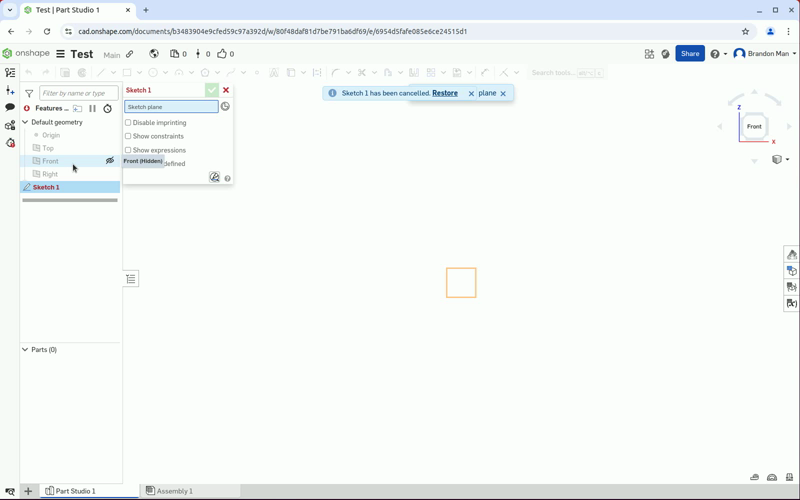
click(73, 163)
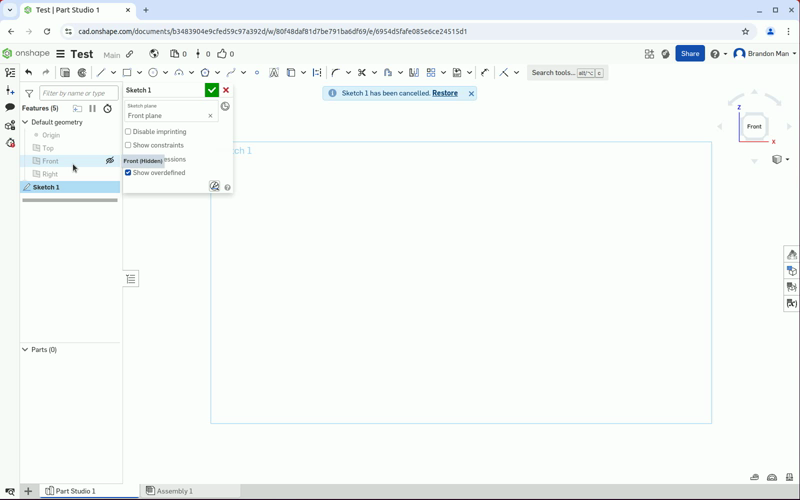
mouse_move(73, 352)
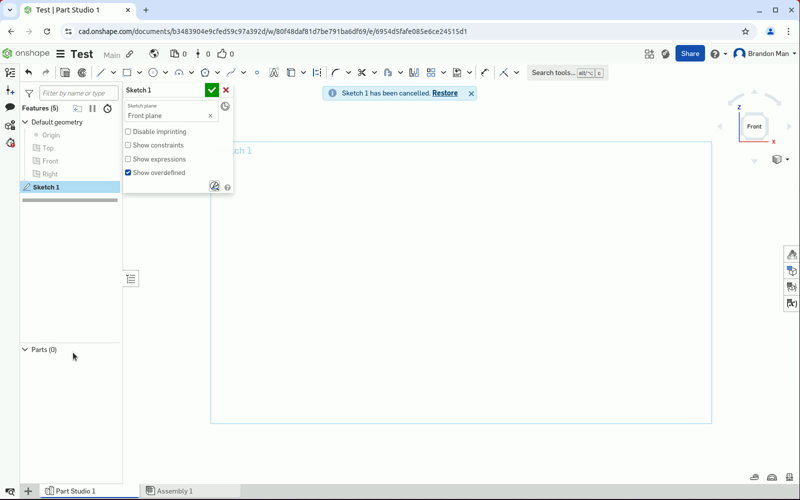
key(y)
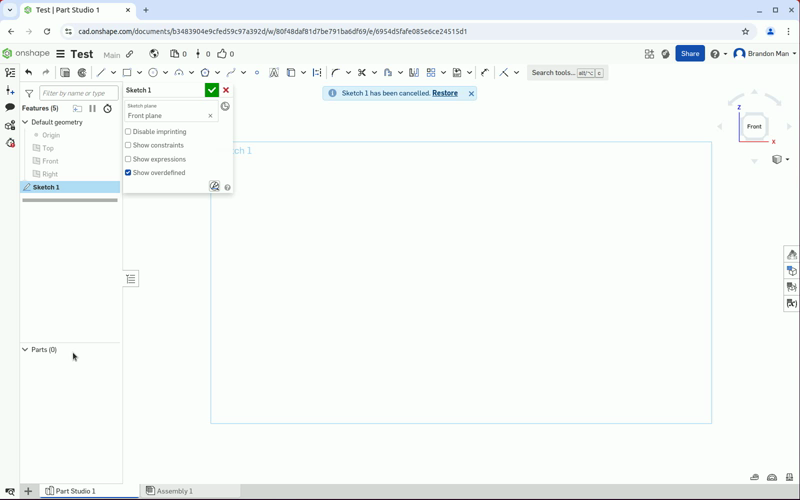
key(a)
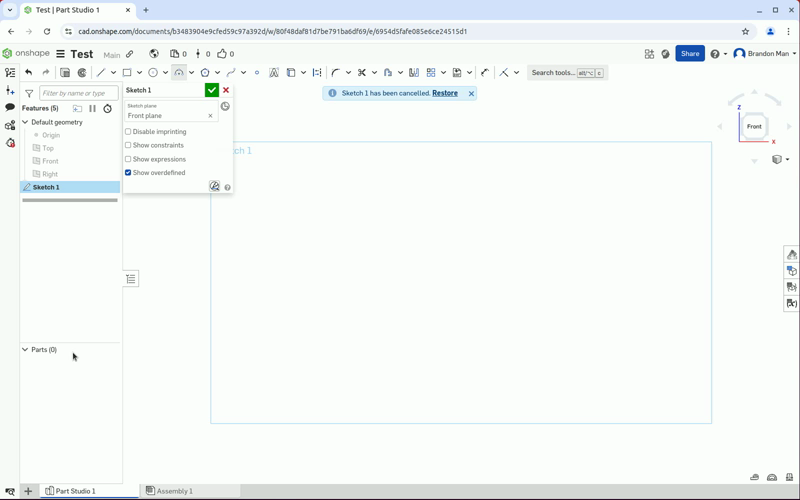
key_down(shift)
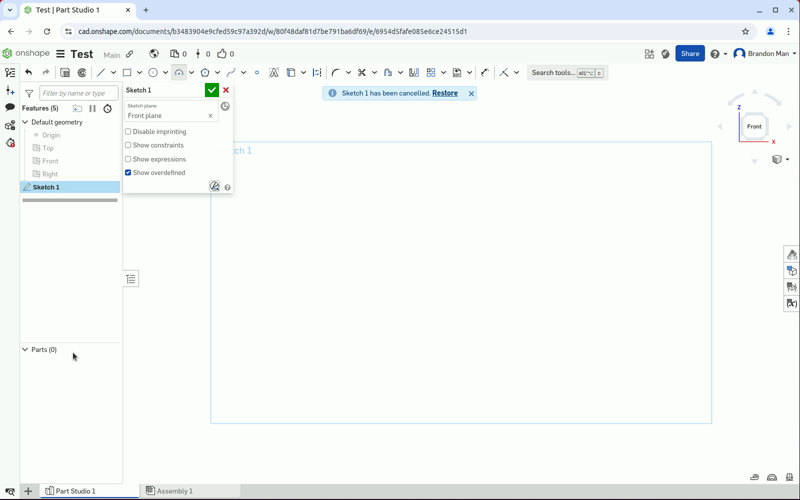
mouse_move(460, 282)
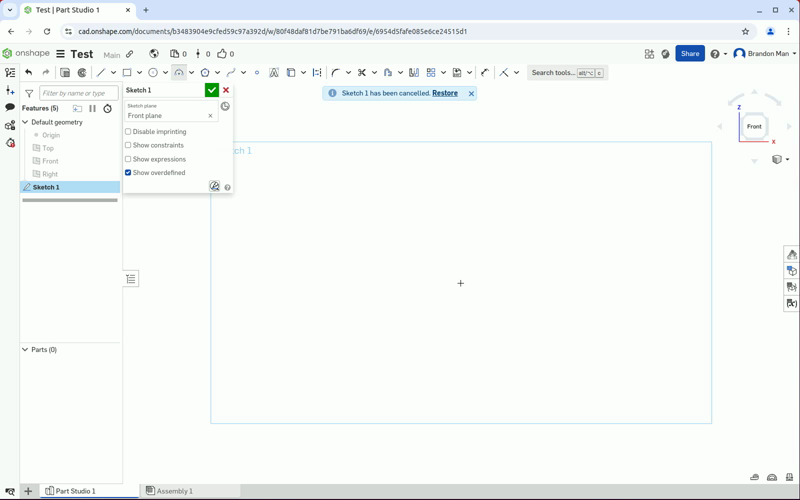
click(460, 282)
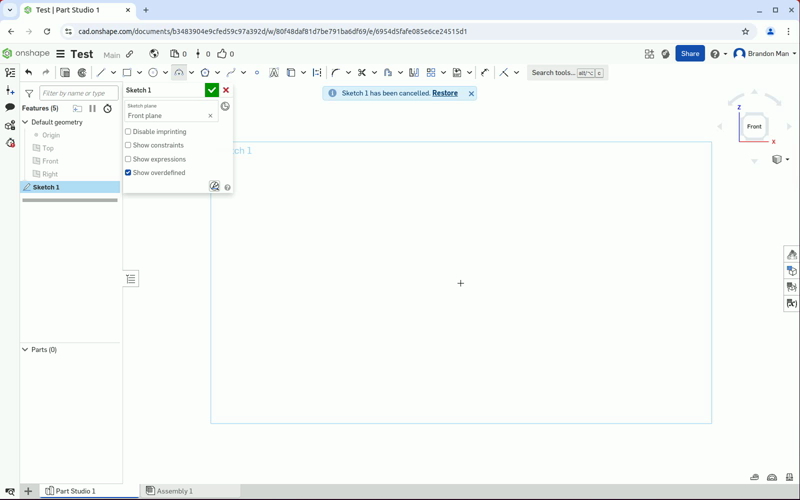
key_up(shift)
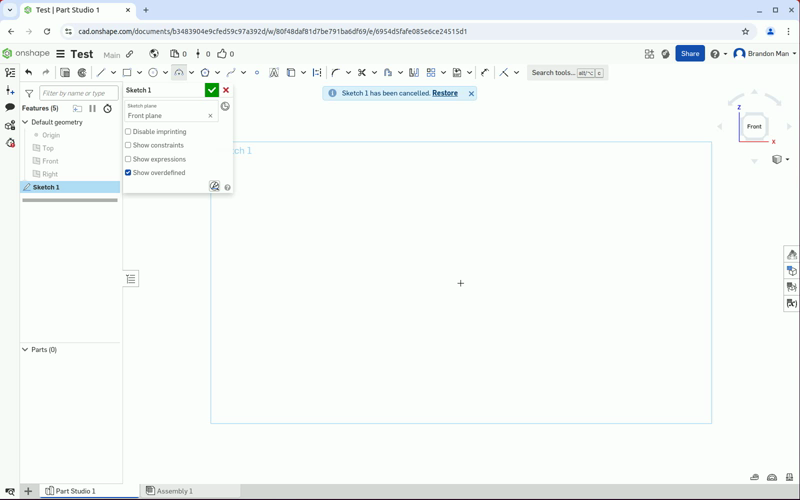
key_down(shift)
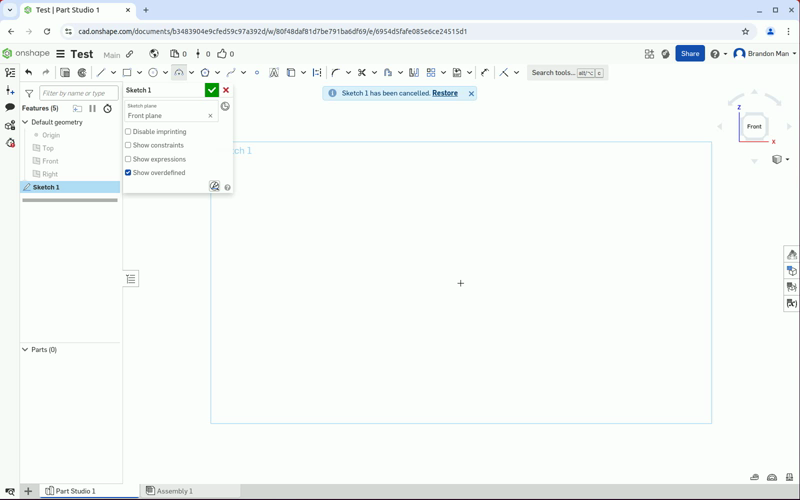
mouse_move(573, 282)
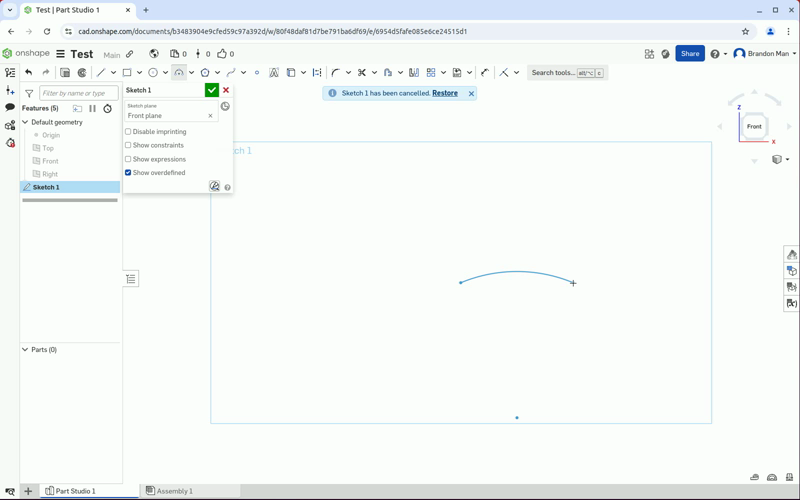
click(573, 282)
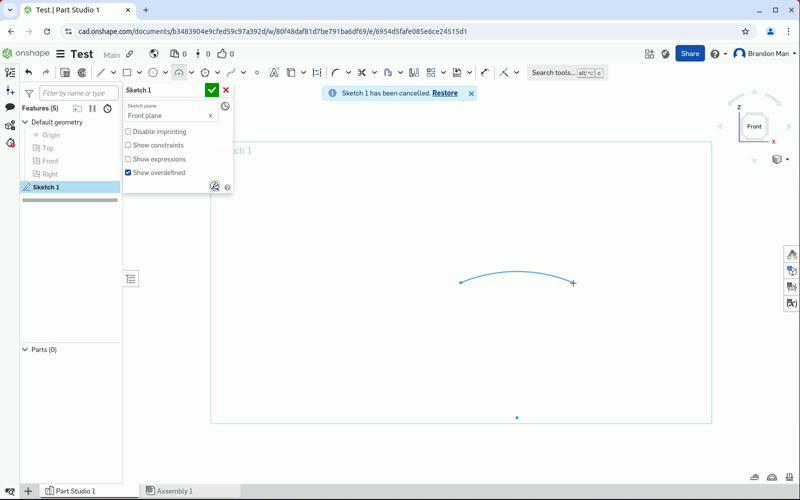
mouse_move(516, 339)
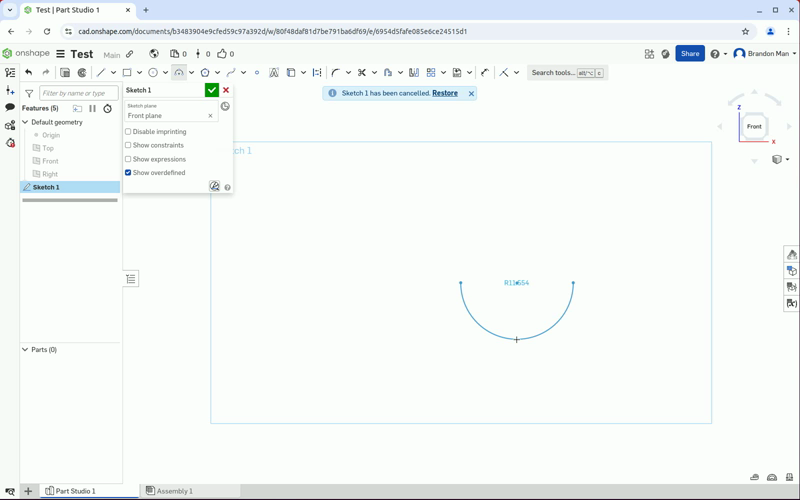
click(516, 339)
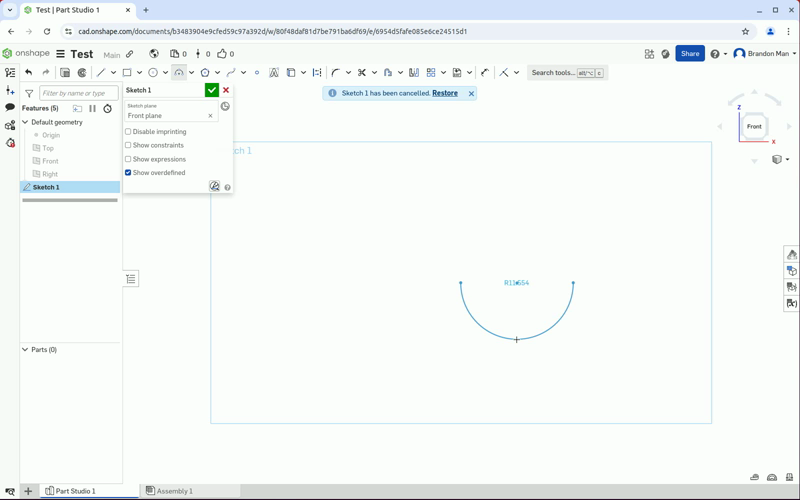
key_up(shift)
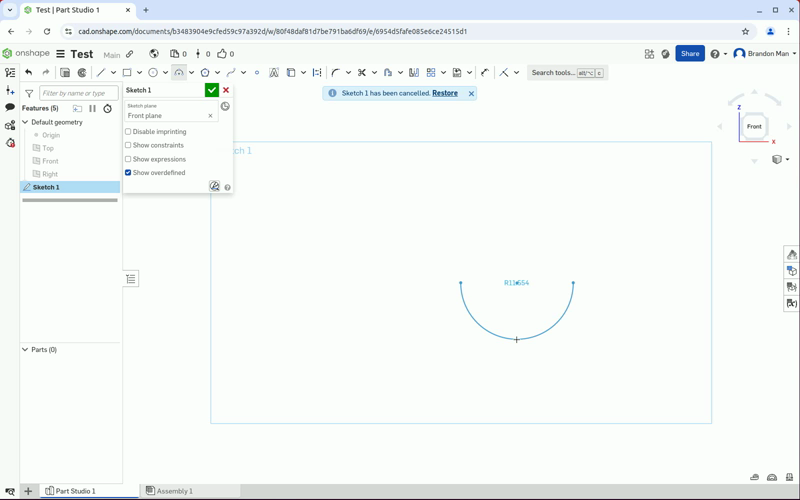
key(esc)
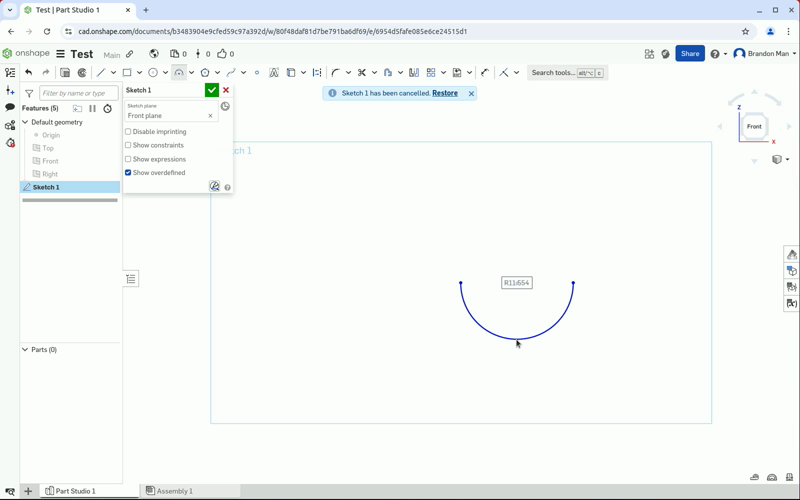
key(l)
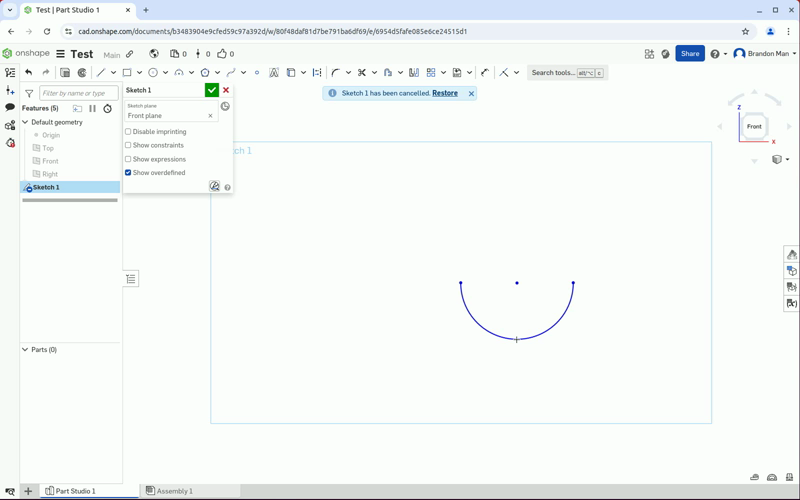
mouse_move(573, 282)
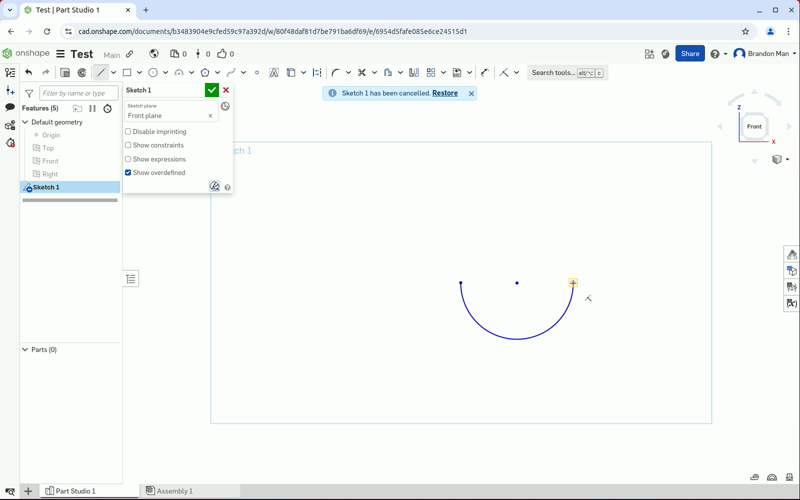
click(573, 282)
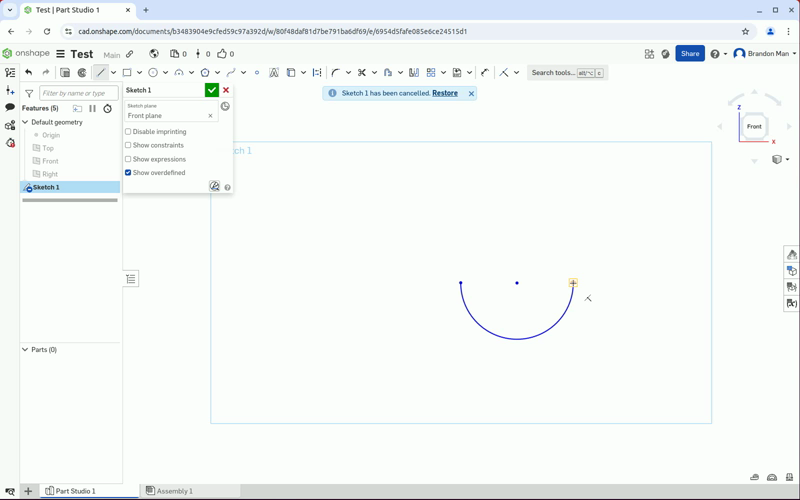
key_down(shift)
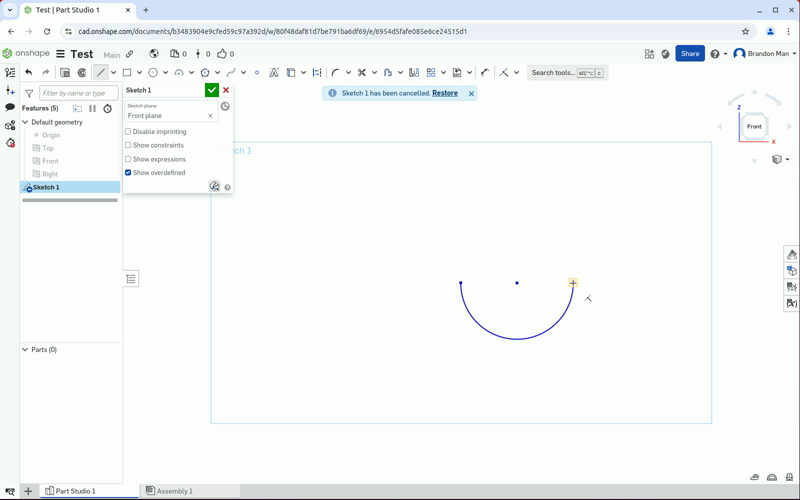
mouse_move(589, 282)
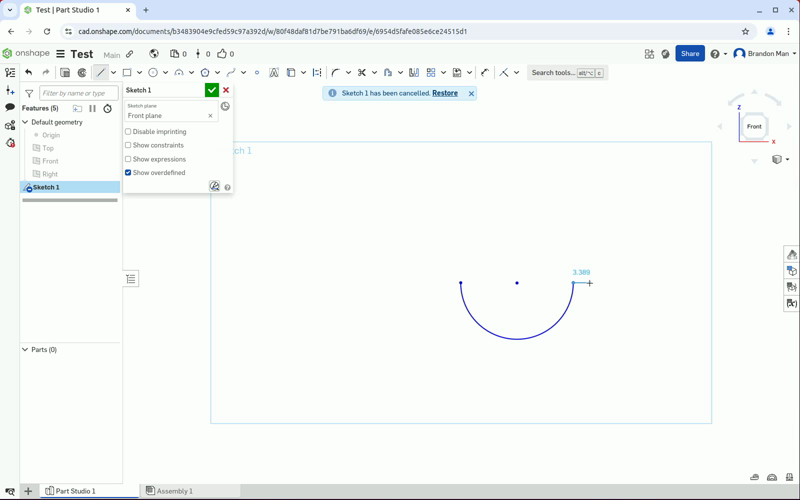
mouse_move(573, 258)
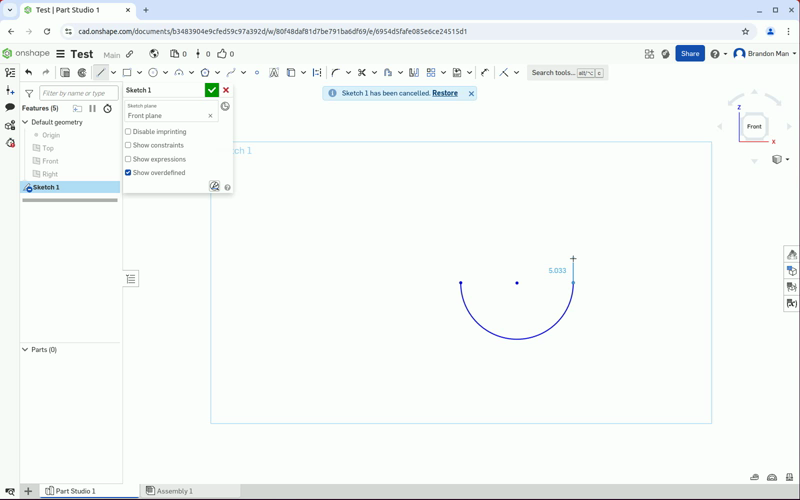
click(573, 258)
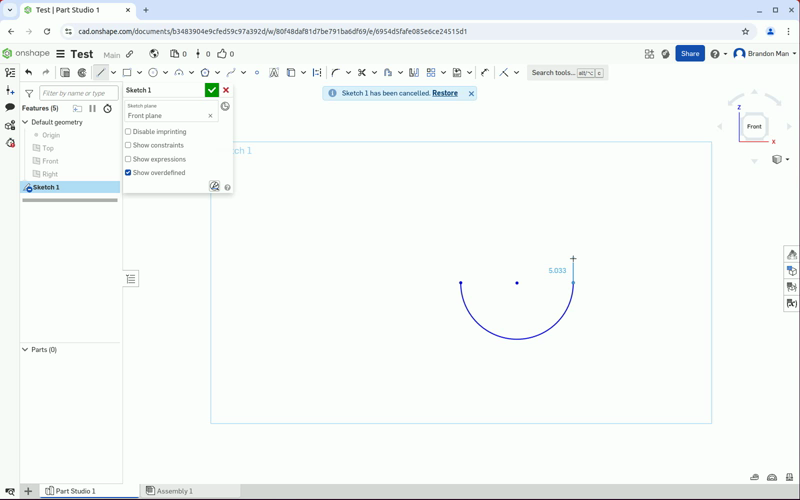
key_up(shift)
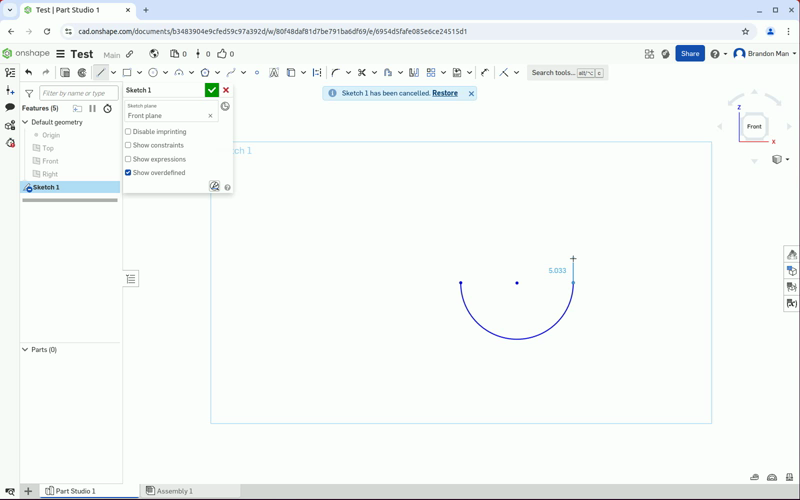
key_down(shift)
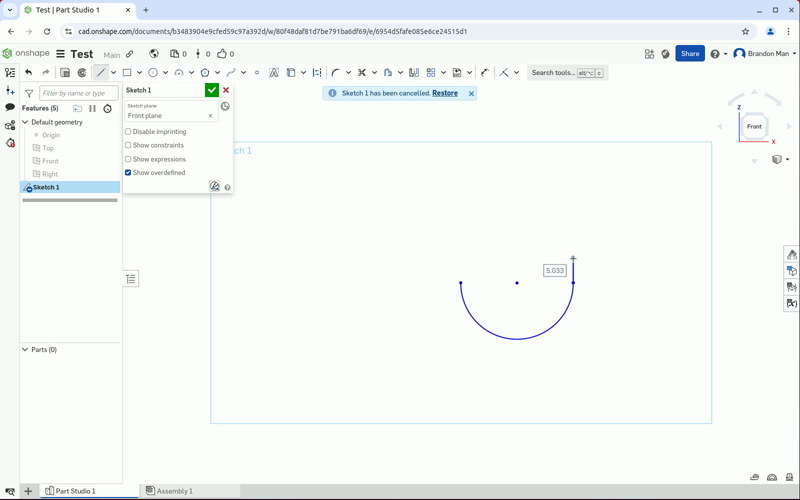
mouse_move(589, 258)
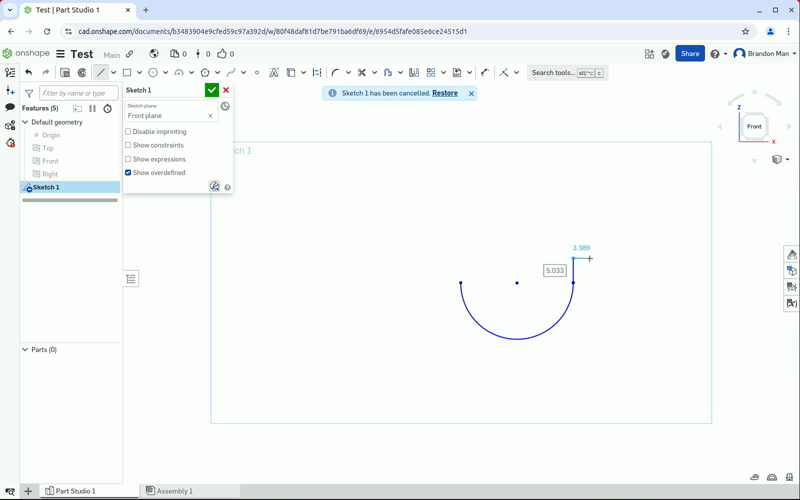
mouse_move(548, 258)
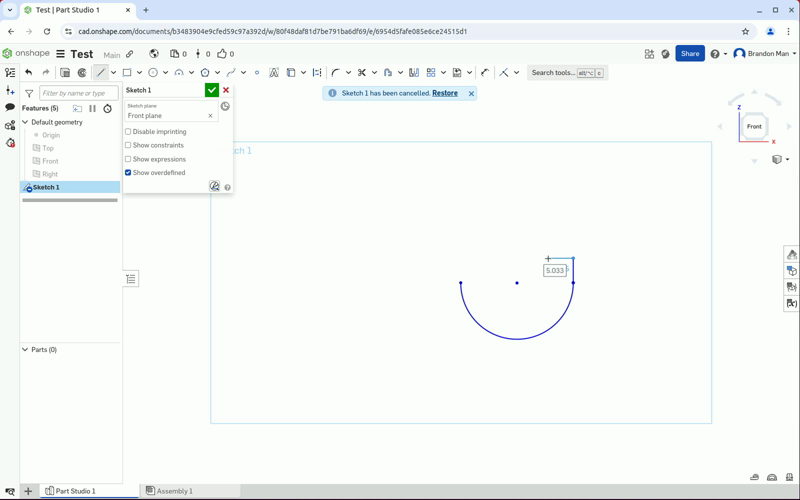
click(548, 258)
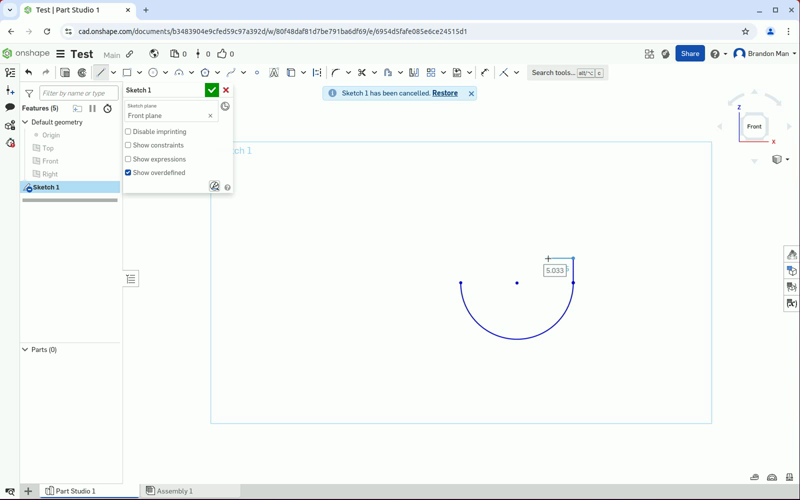
key_up(shift)
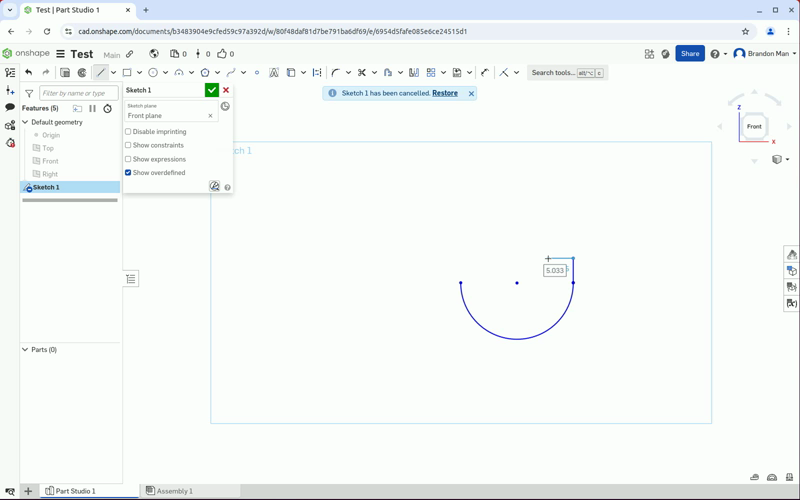
key_down(shift)
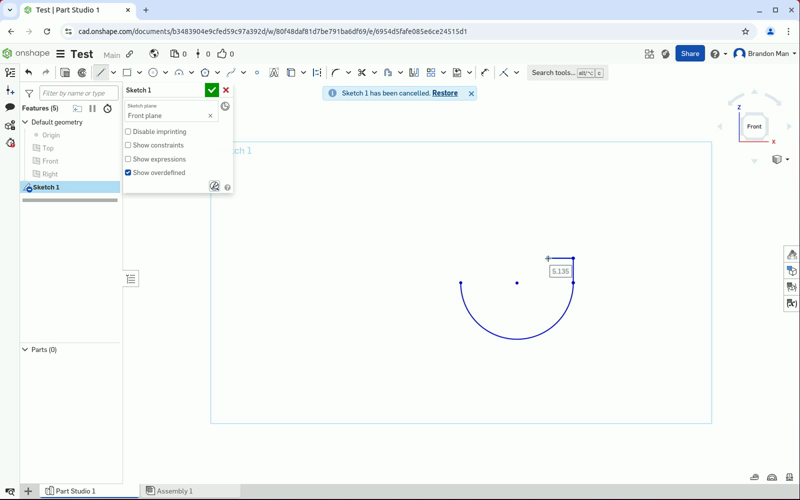
mouse_move(578, 258)
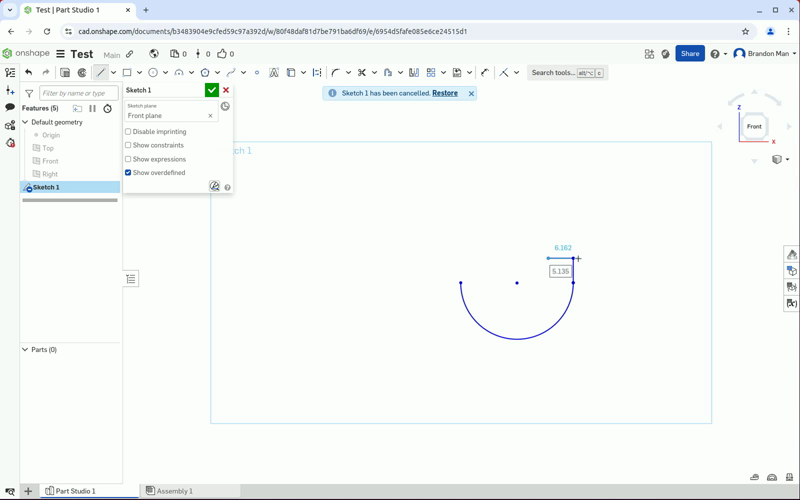
mouse_move(548, 282)
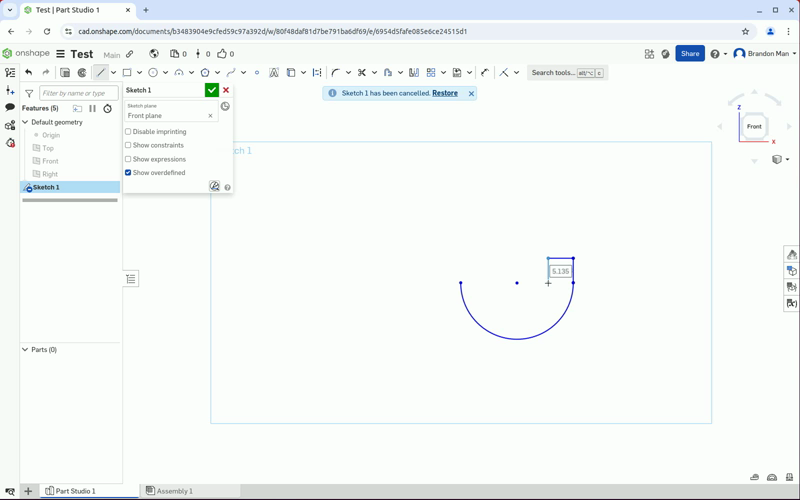
click(548, 282)
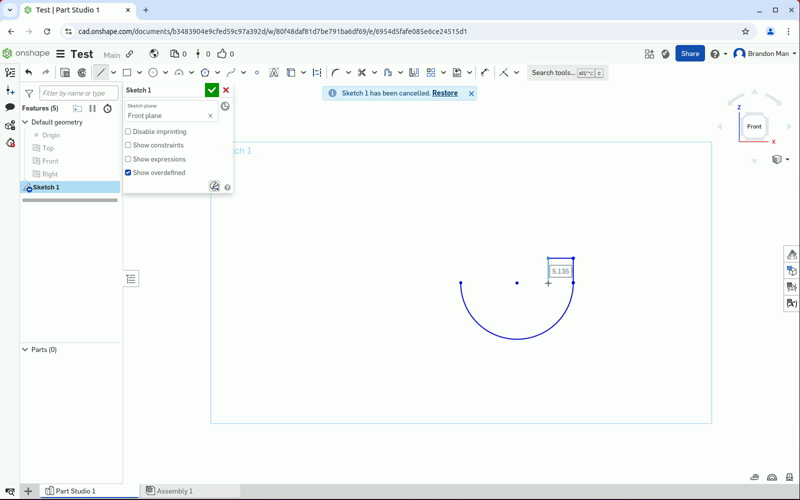
key_up(shift)
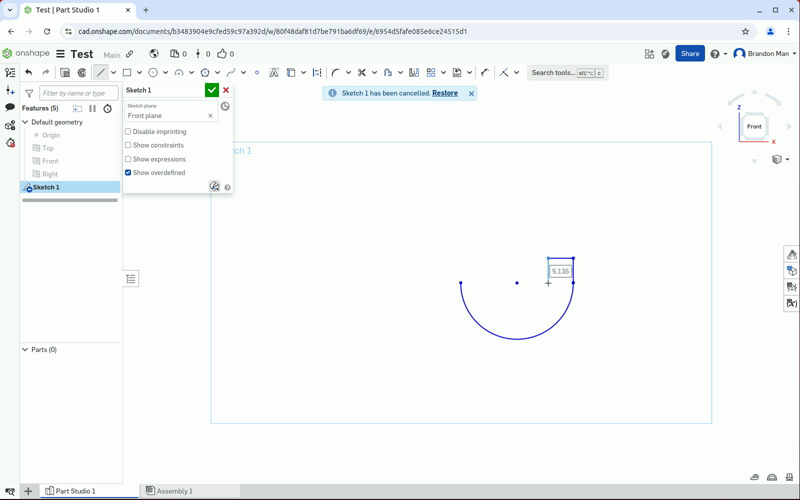
key(esc)
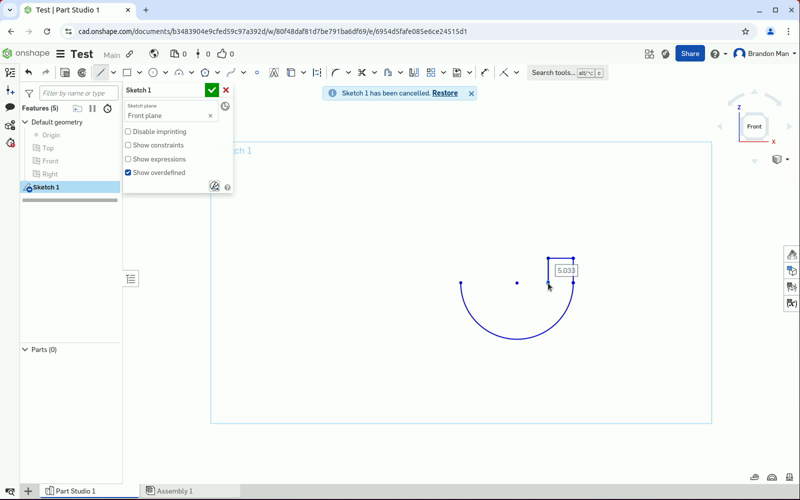
key(a)
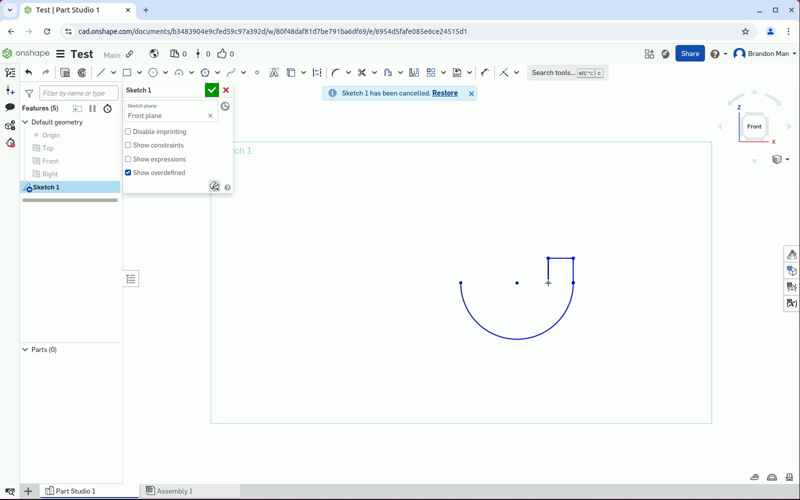
mouse_move(548, 282)
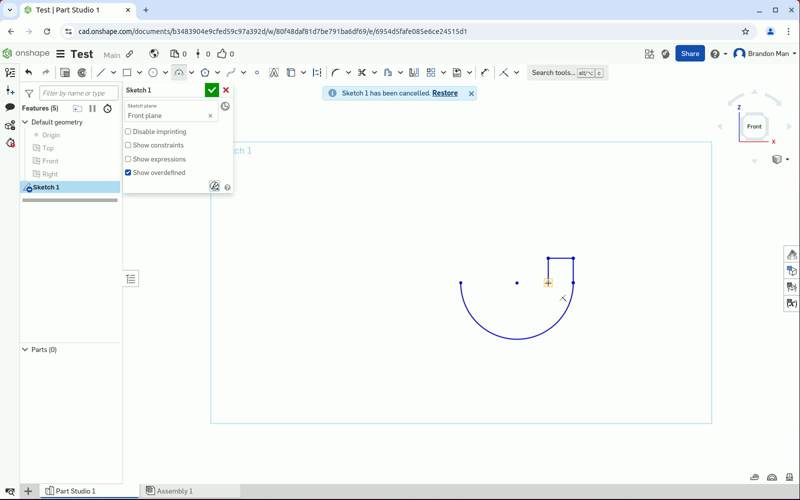
click(548, 282)
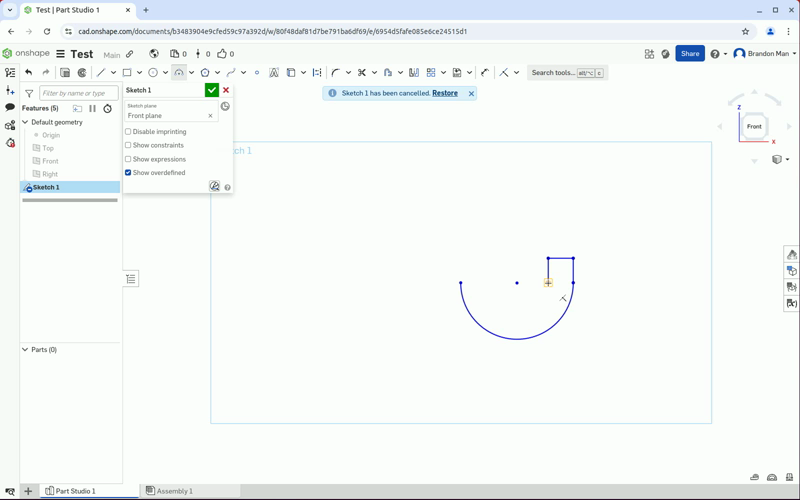
key_down(shift)
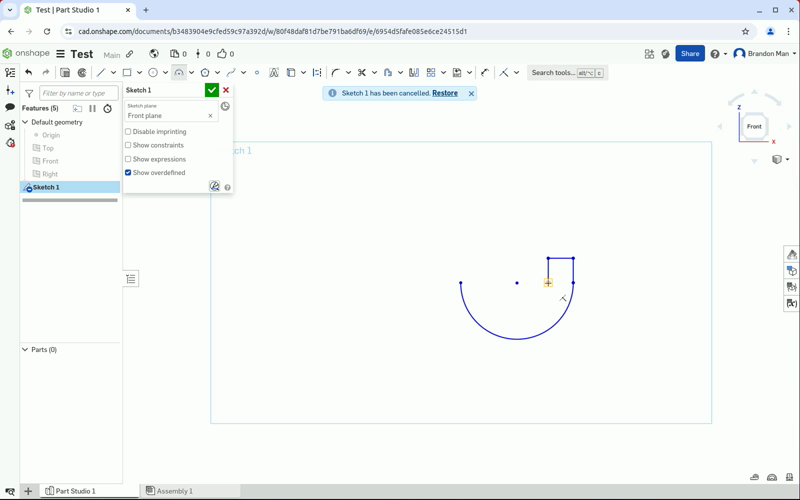
mouse_move(473, 282)
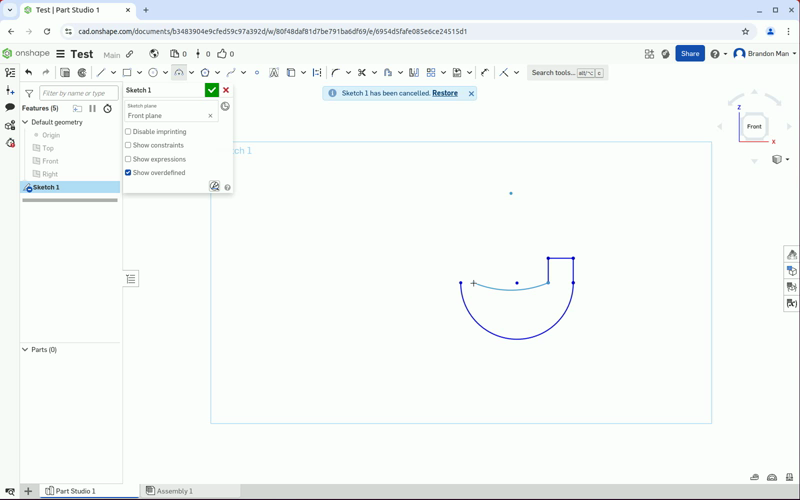
click(473, 282)
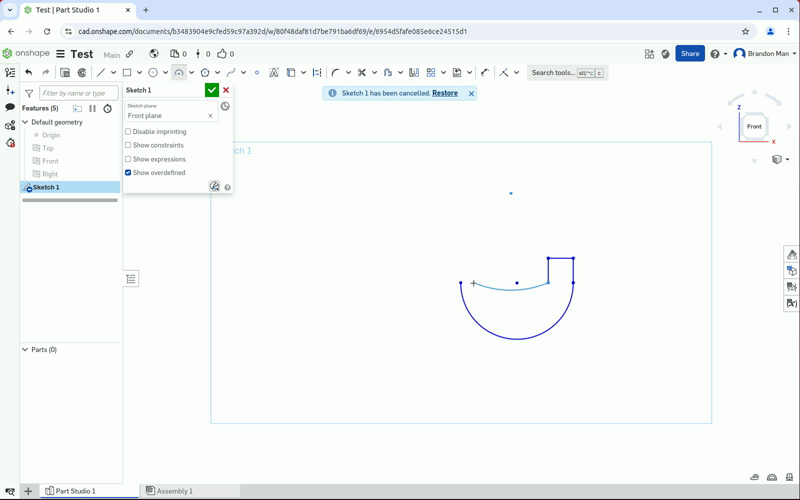
mouse_move(511, 320)
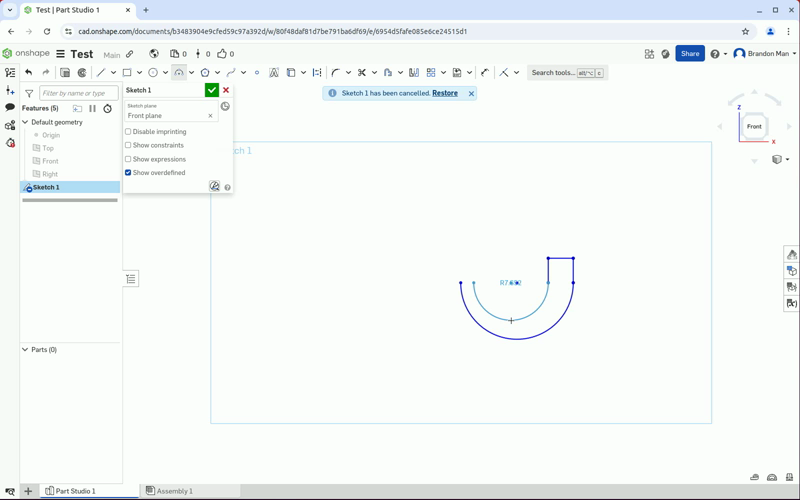
click(511, 320)
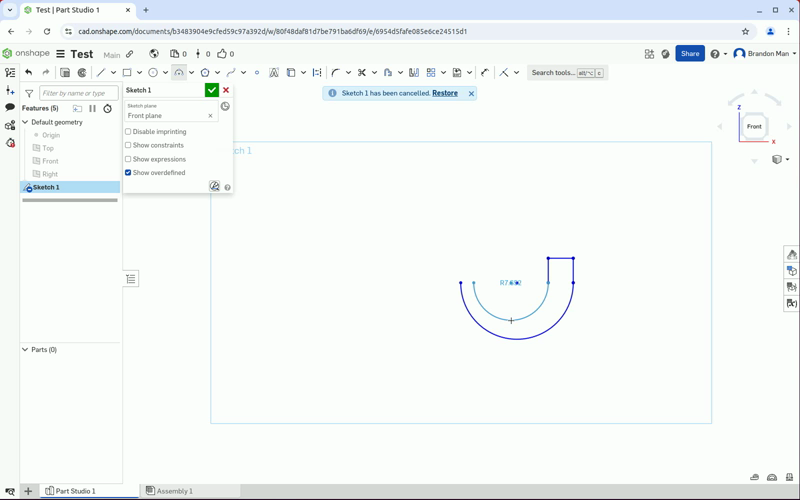
key_up(shift)
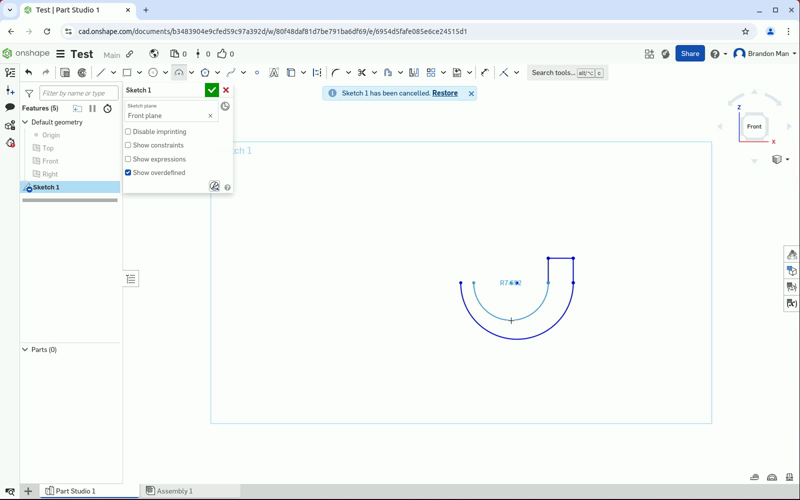
key(esc)
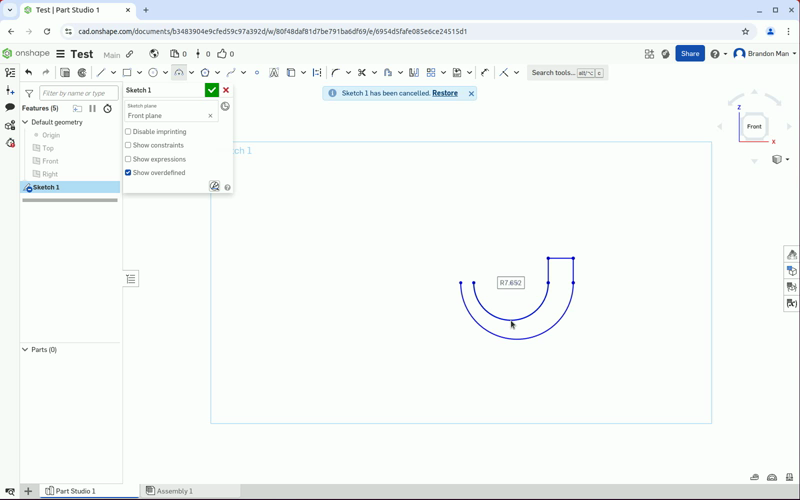
key(l)
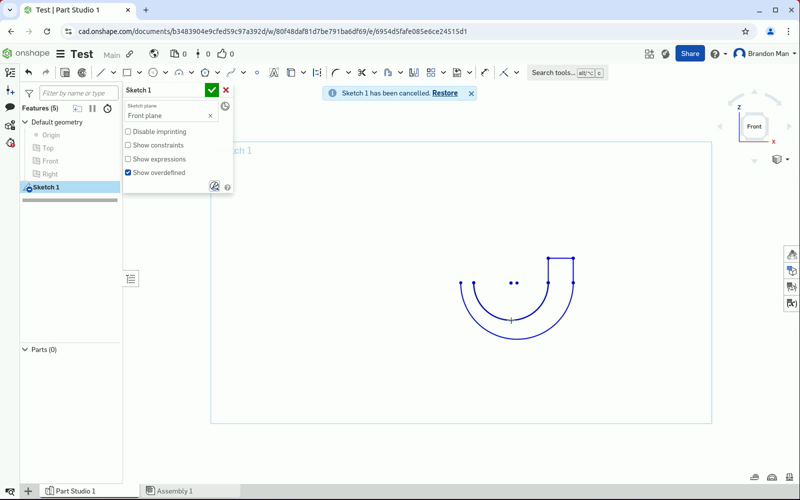
mouse_move(473, 282)
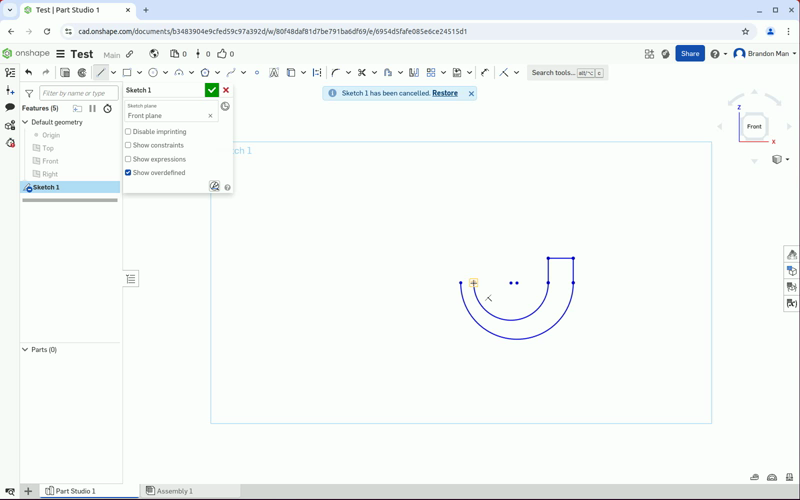
click(473, 282)
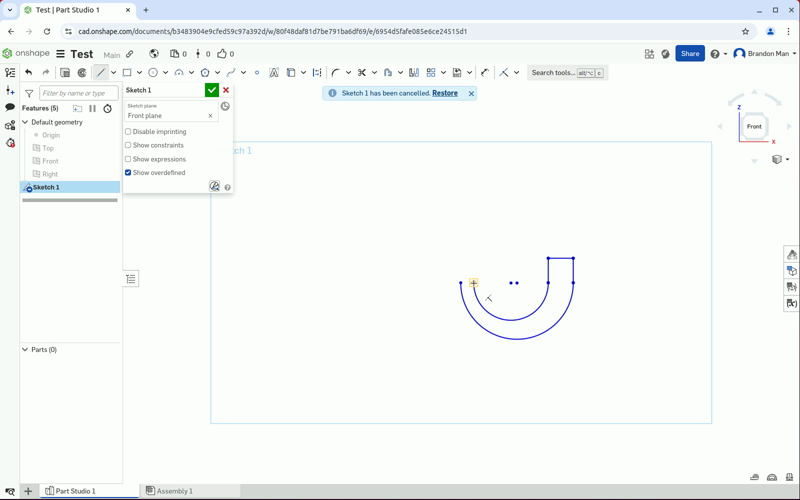
mouse_move(503, 282)
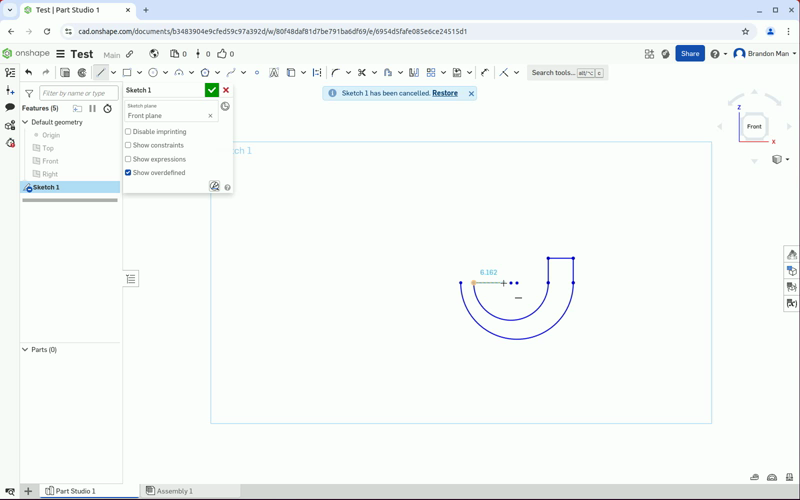
key_down(shift)
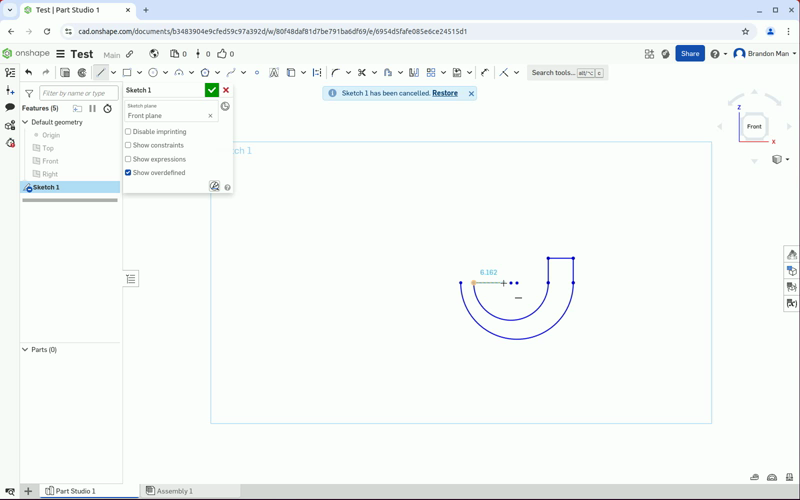
mouse_move(460, 282)
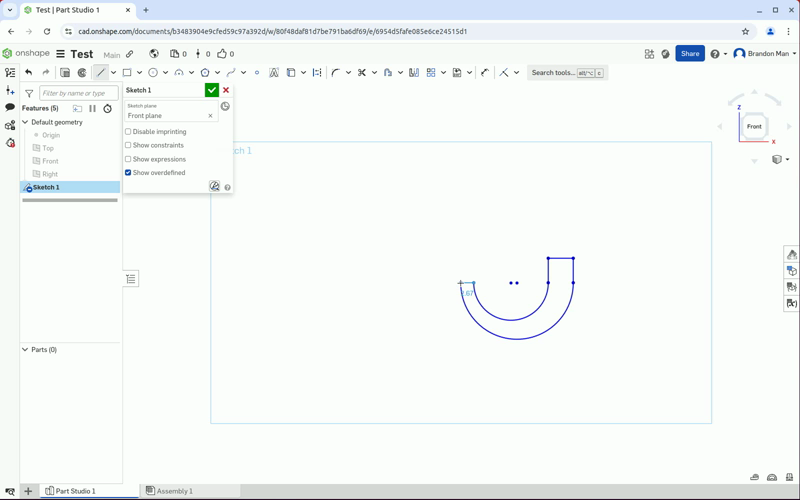
key_up(shift)
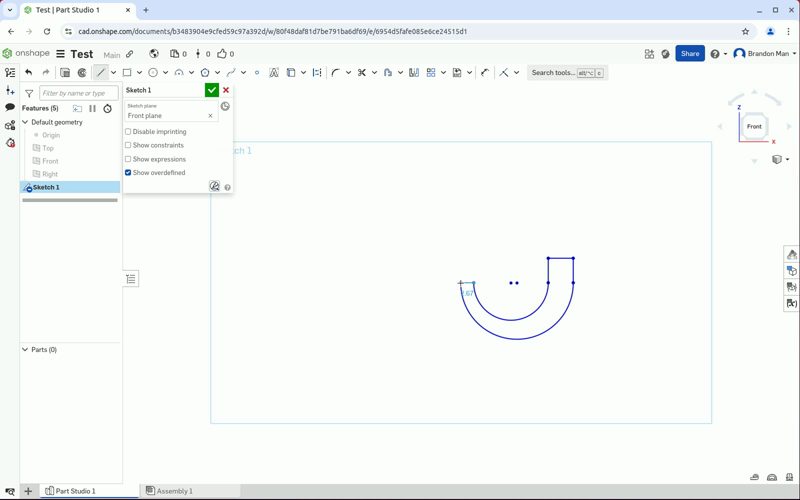
click(460, 282)
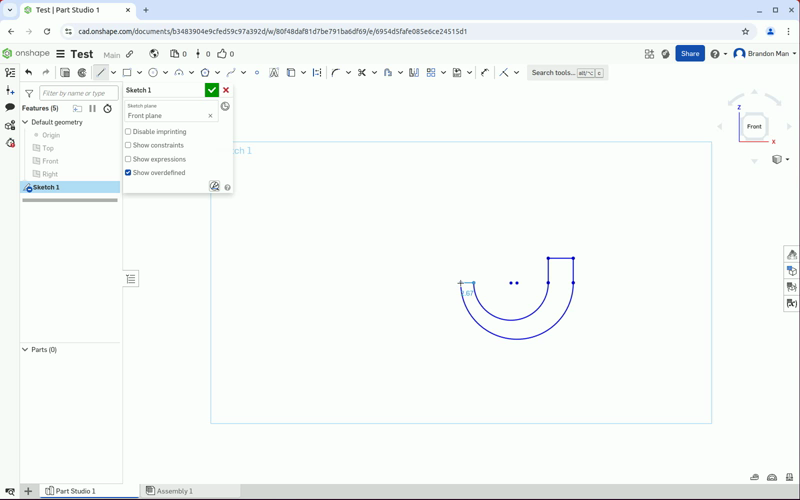
key(esc)
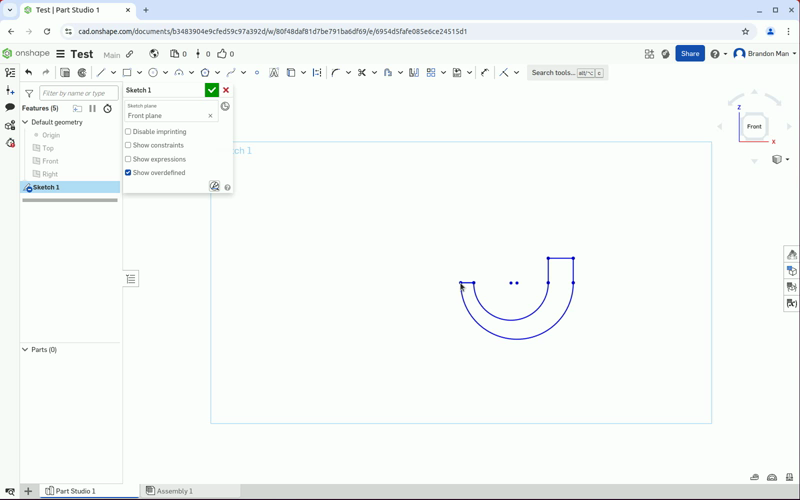
mouse_move(496, 315)
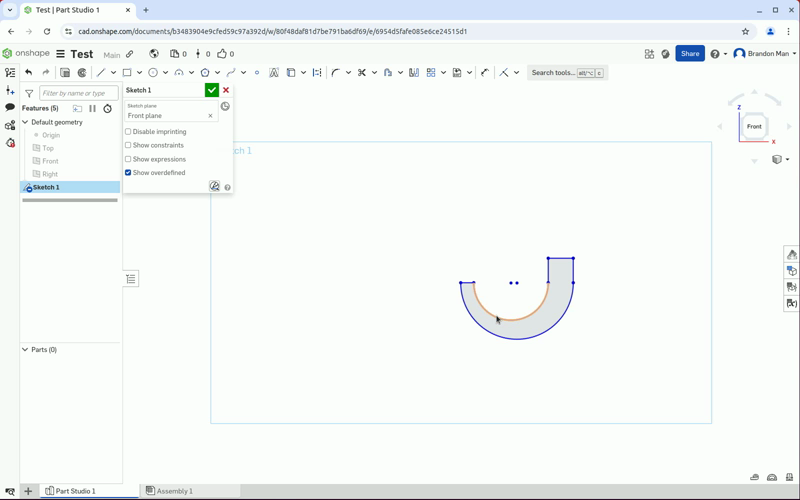
scroll(6)
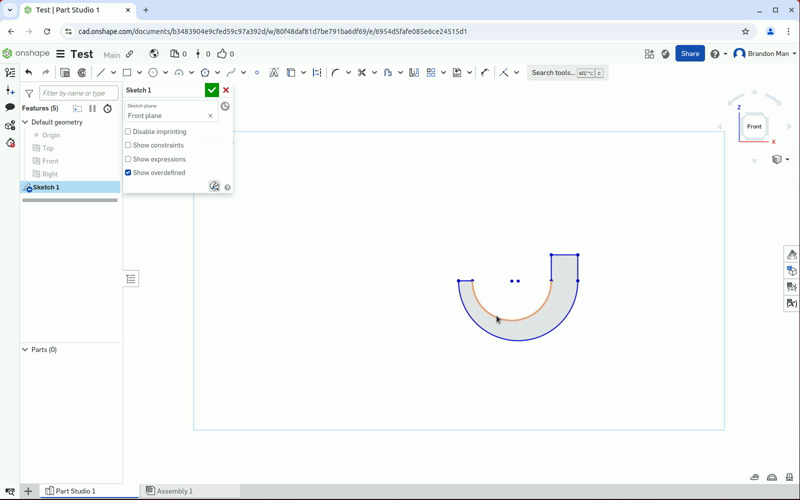
scroll(6)
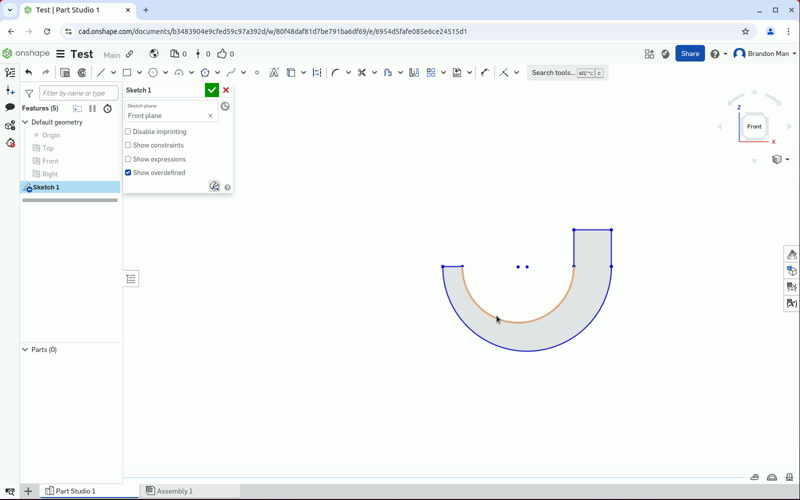
scroll(6)
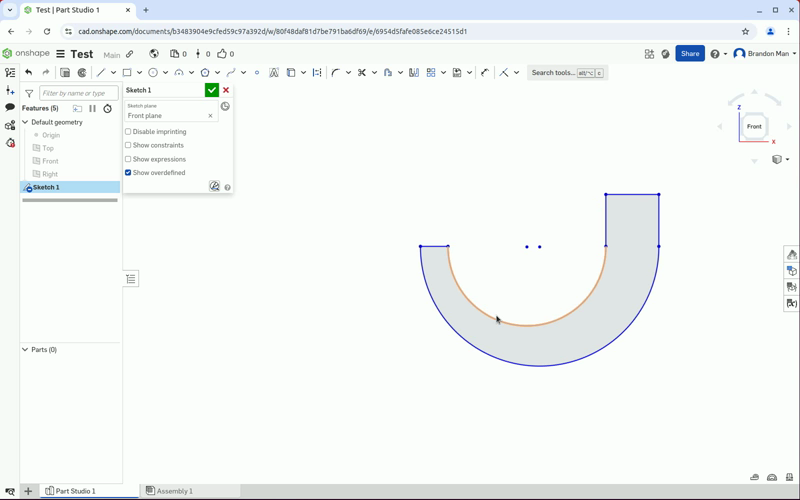
scroll(6)
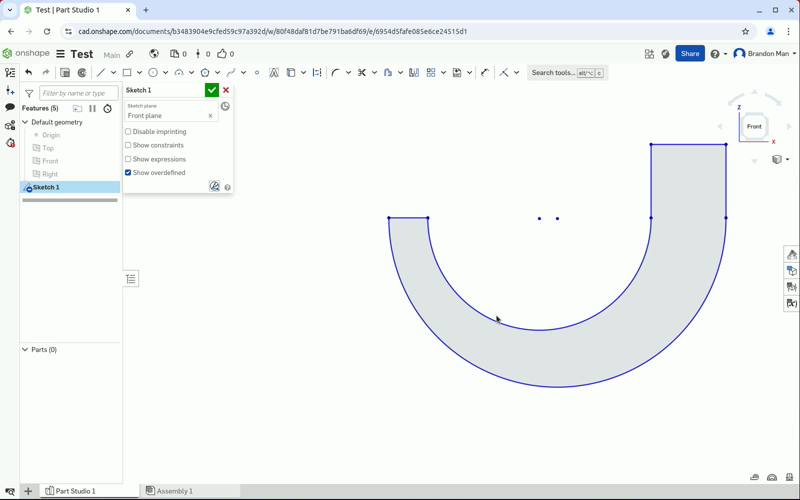
scroll(6)
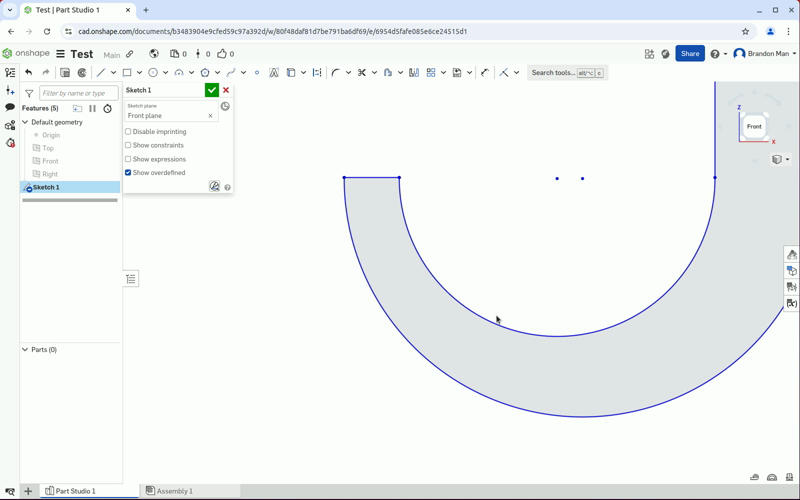
scroll(6)
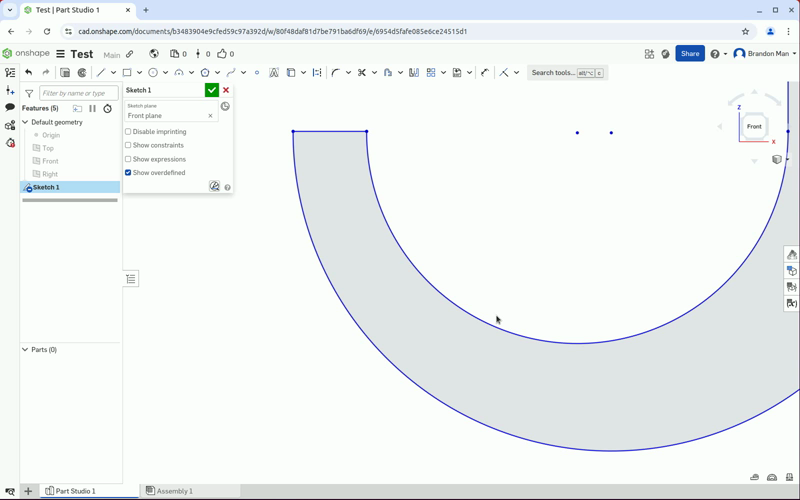
scroll(6)
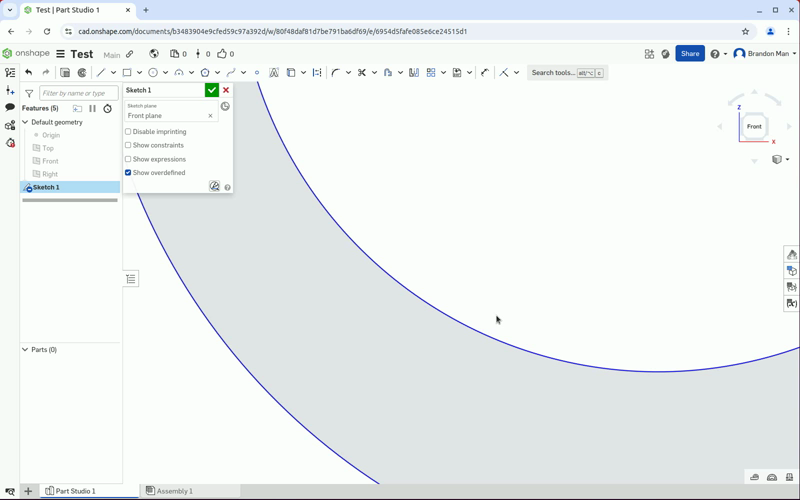
click(496, 315)
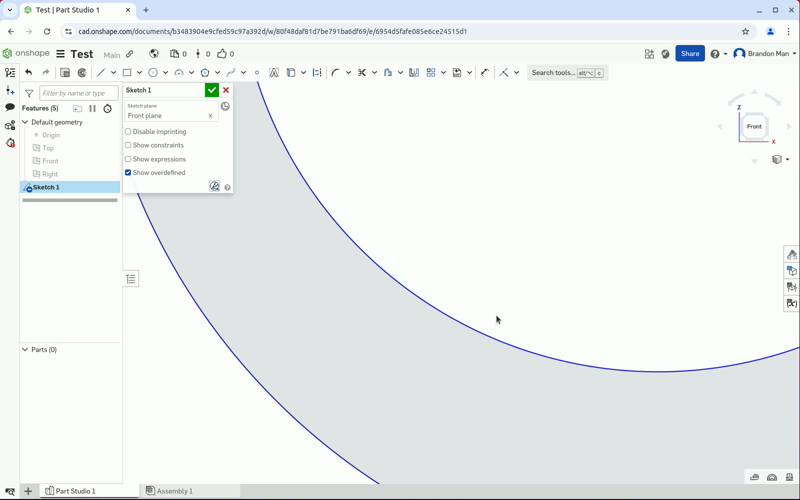
scroll(-6)
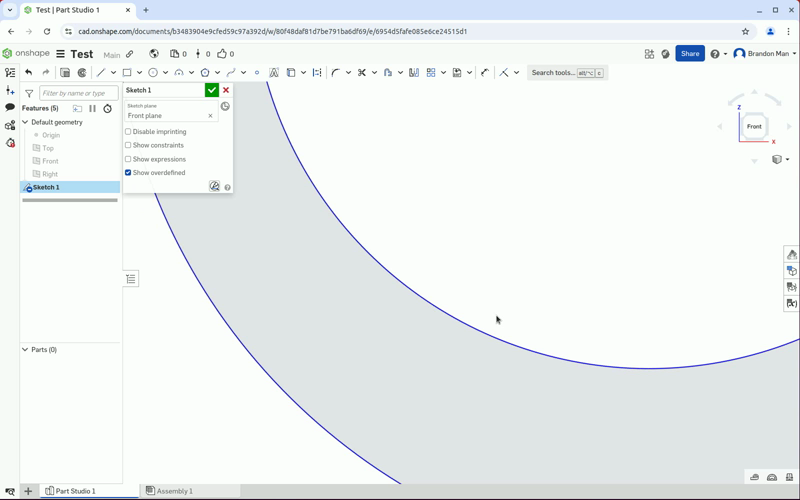
scroll(-6)
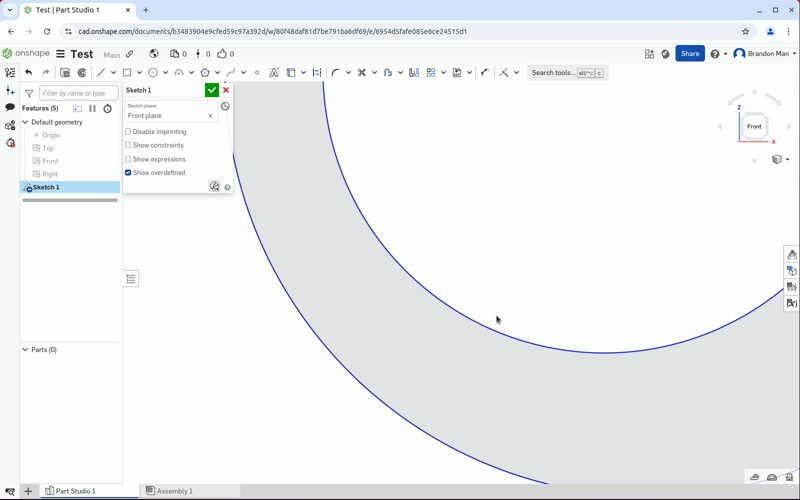
scroll(-6)
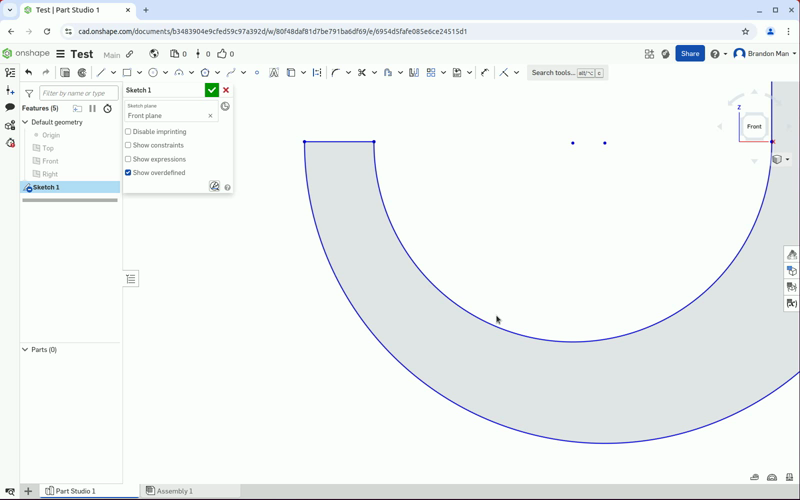
scroll(-6)
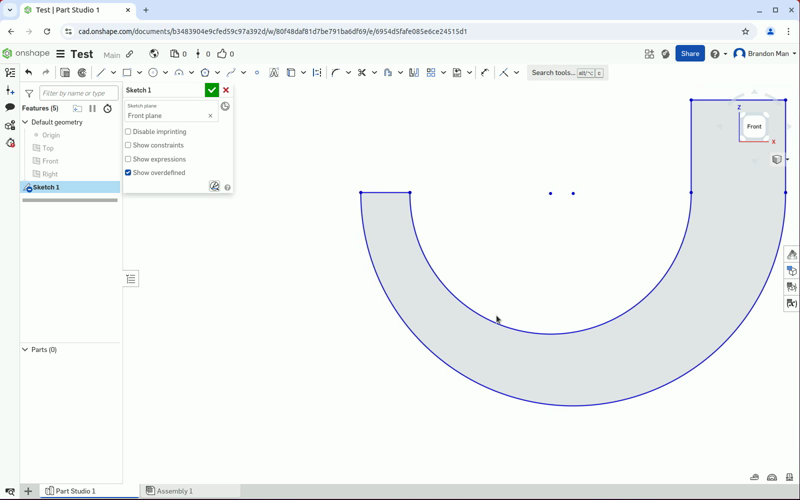
scroll(-6)
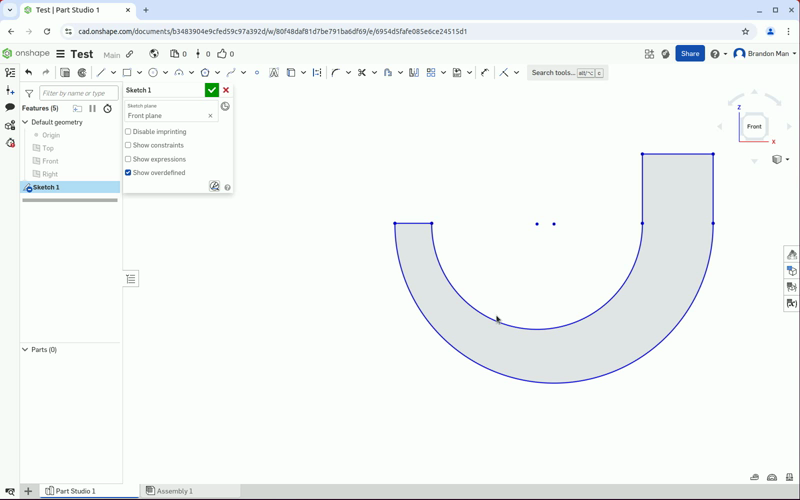
scroll(-6)
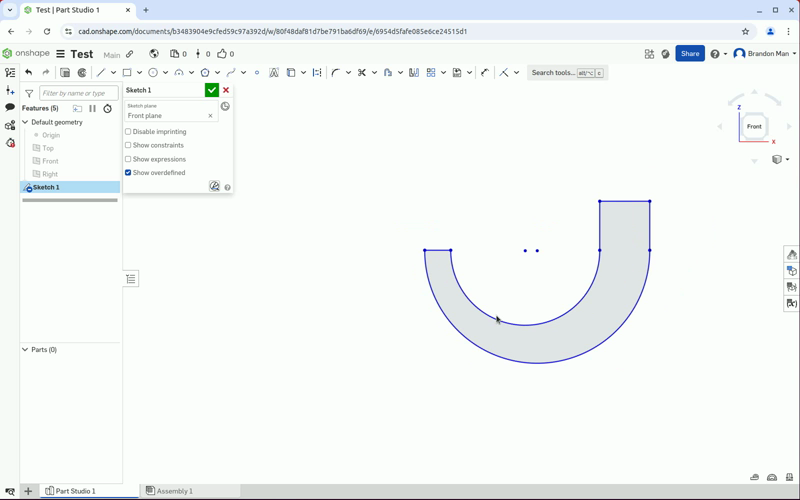
scroll(-6)
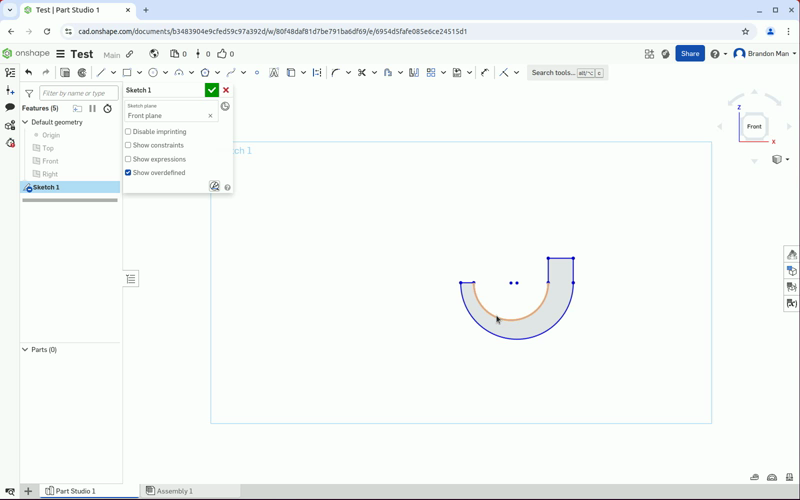
mouse_move(73, 352)
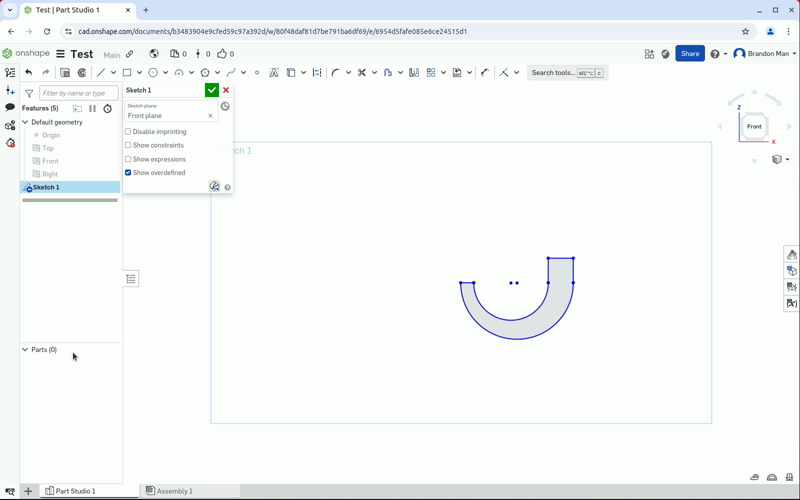
key(shift+y)
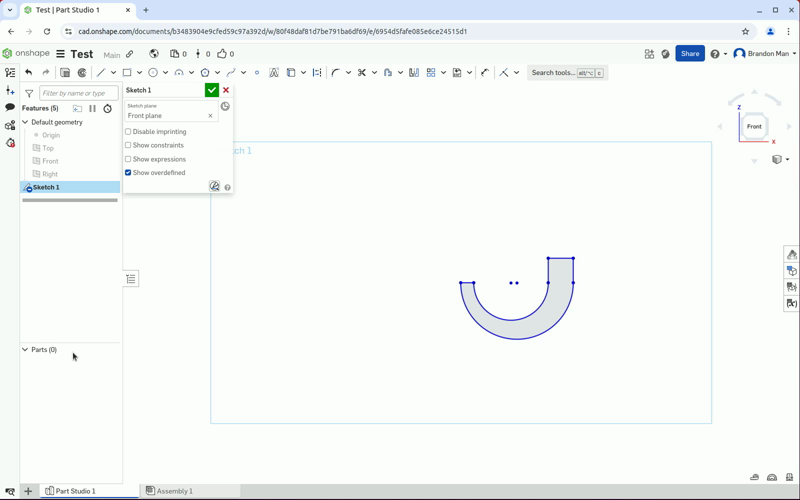
key(shift+e)
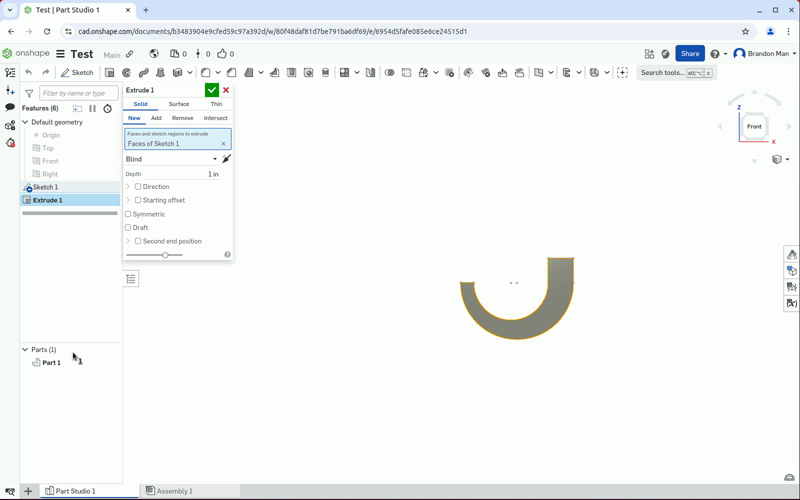
mouse_move(143, 106)
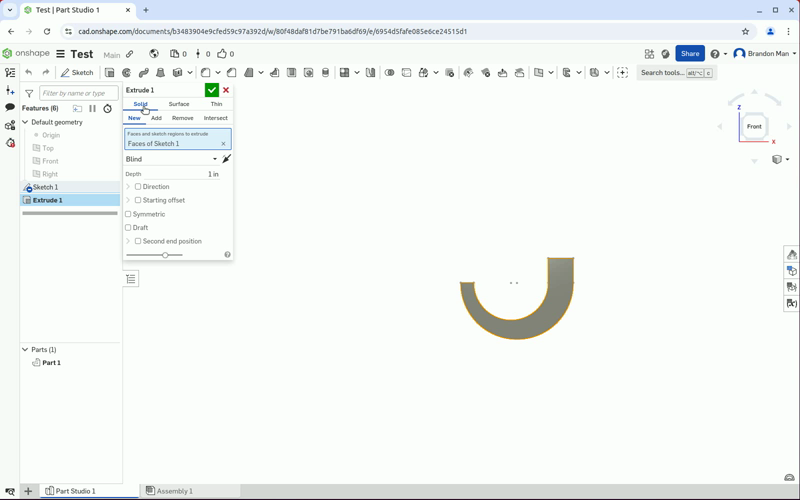
click(143, 106)
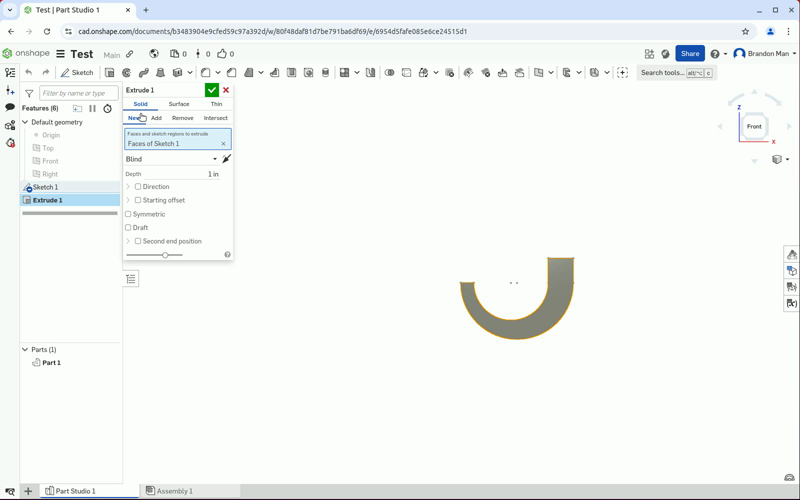
mouse_move(137, 120)
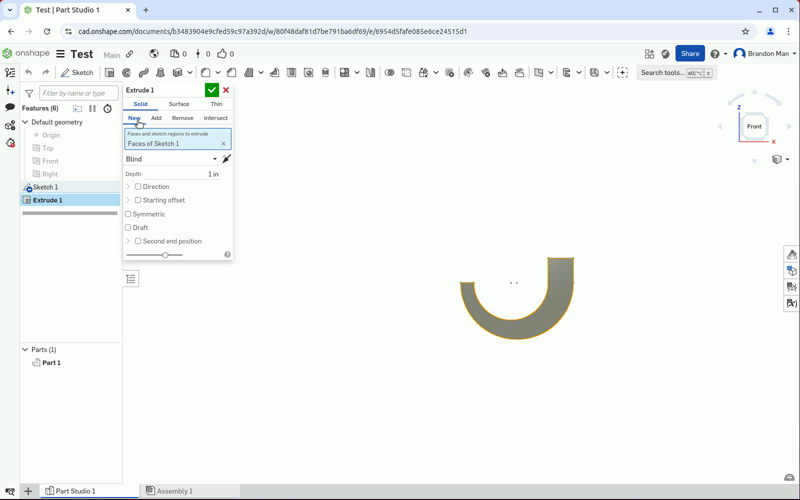
click(137, 120)
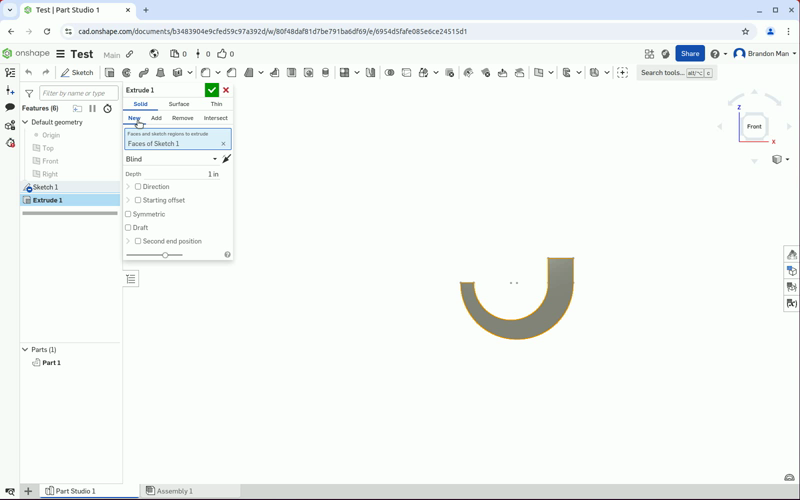
key(tab, 4)
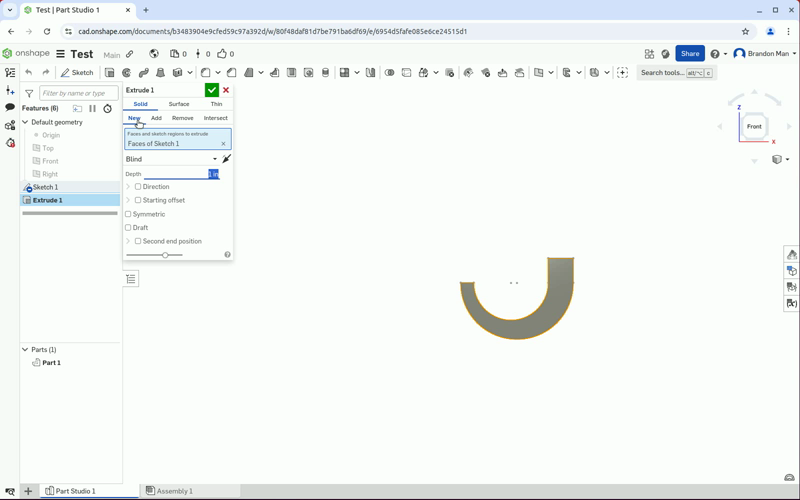
text(10.351)
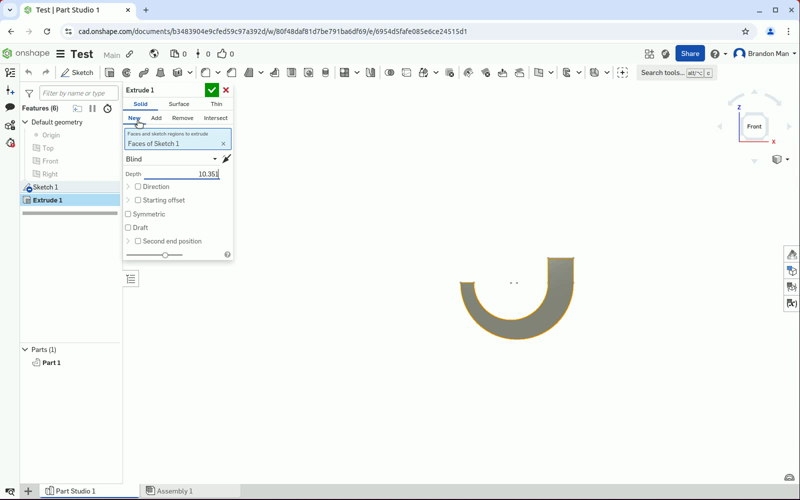
key(enter)
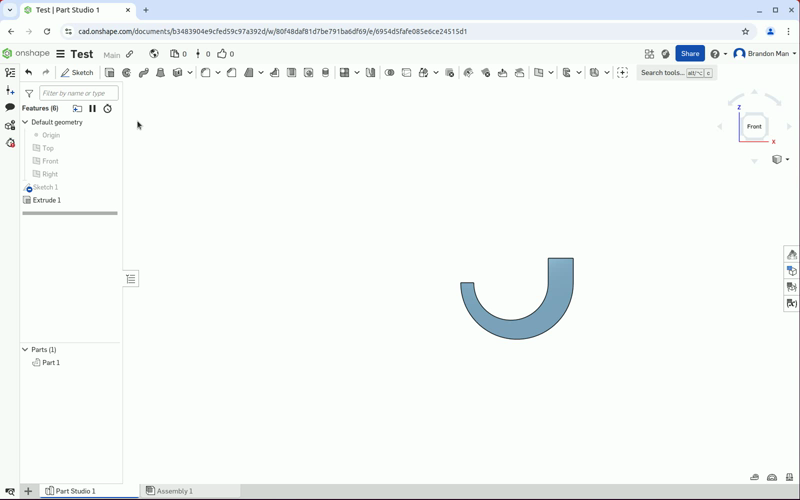
key(shift+h)
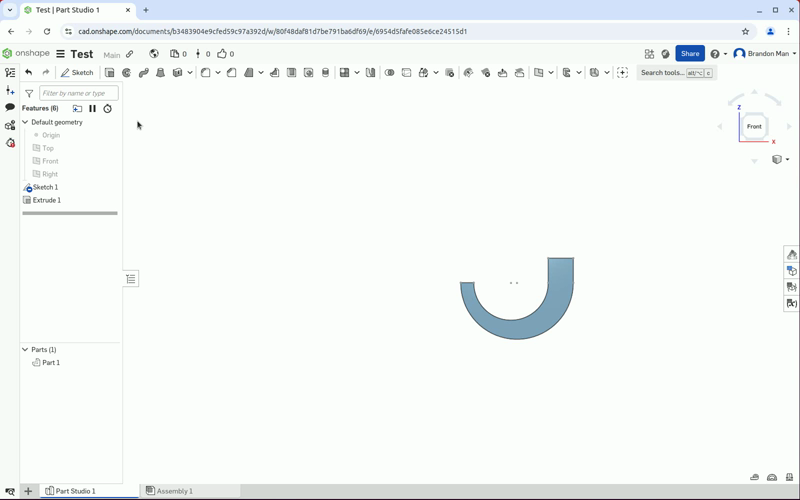
key(shift+h)
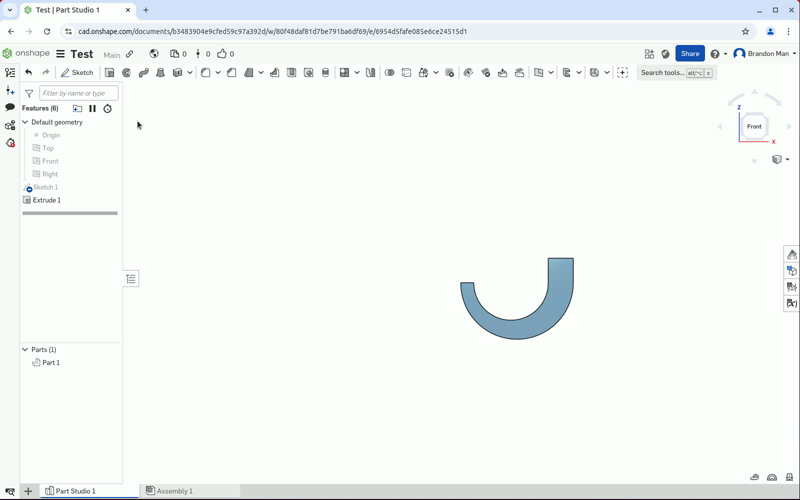
mouse_move(73, 189)
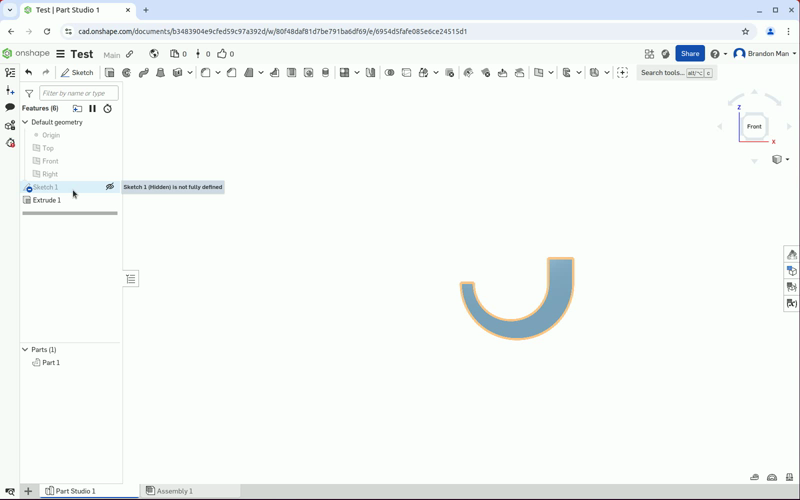
click(73, 189)
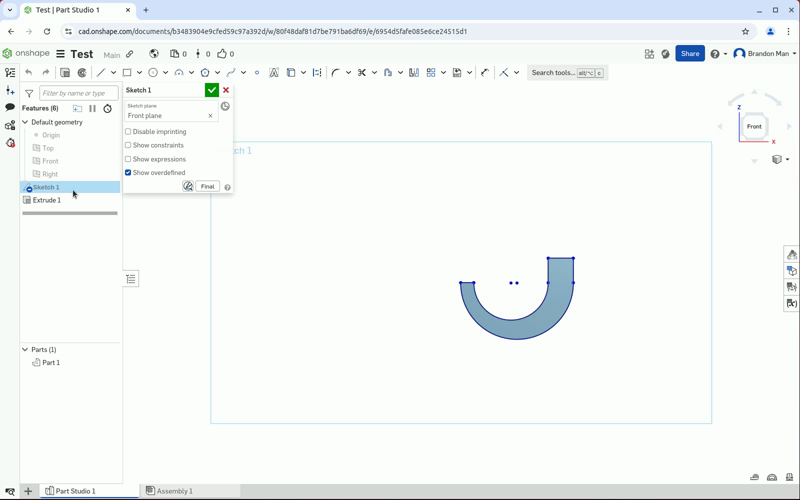
mouse_move(229, 92)
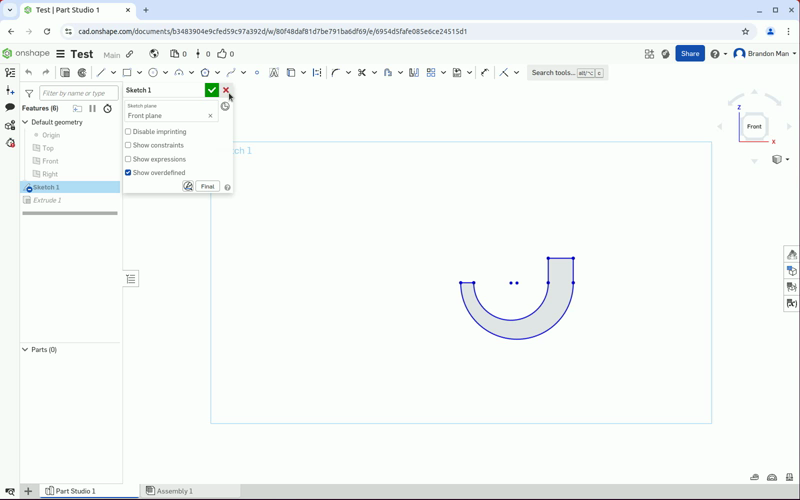
click(229, 92)
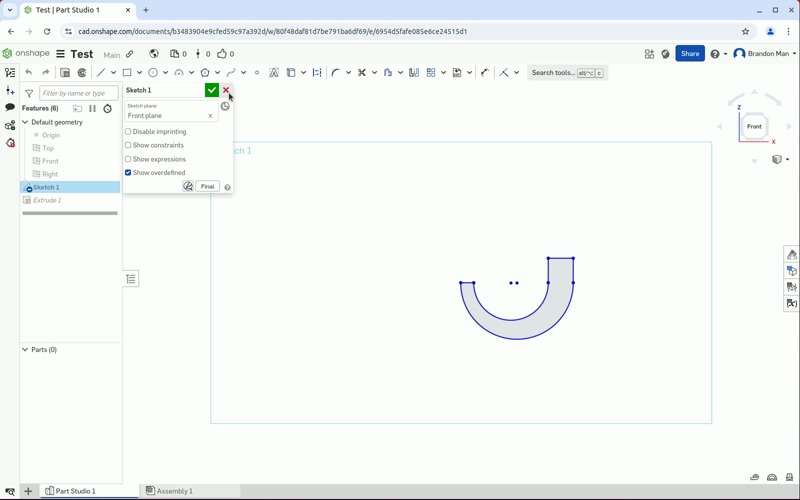
key(shift+s)
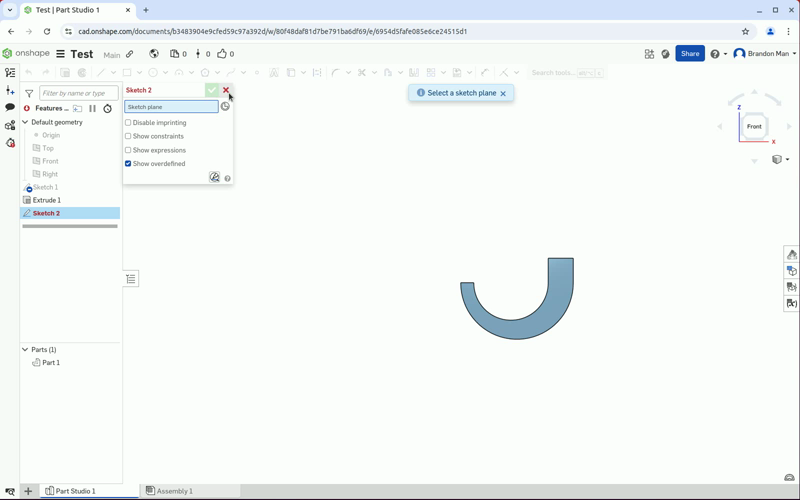
mouse_move(73, 163)
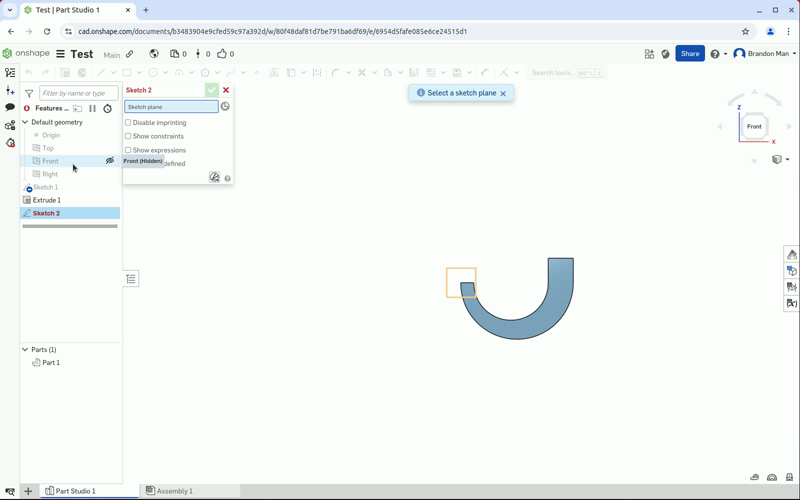
click(73, 163)
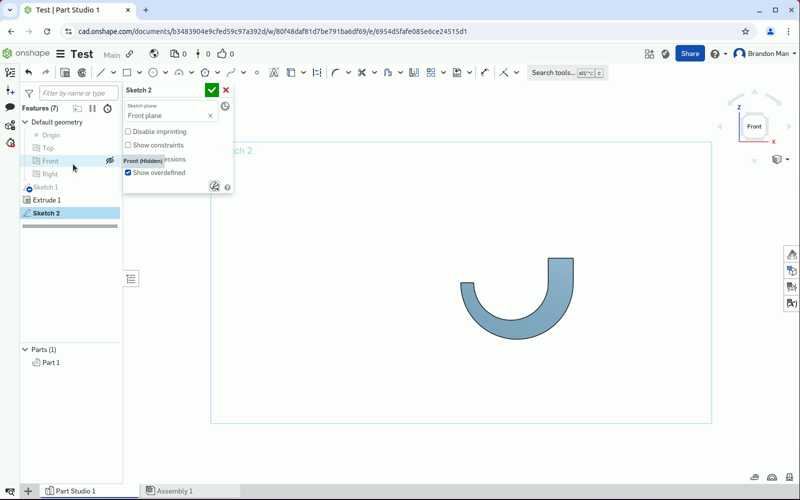
mouse_move(73, 352)
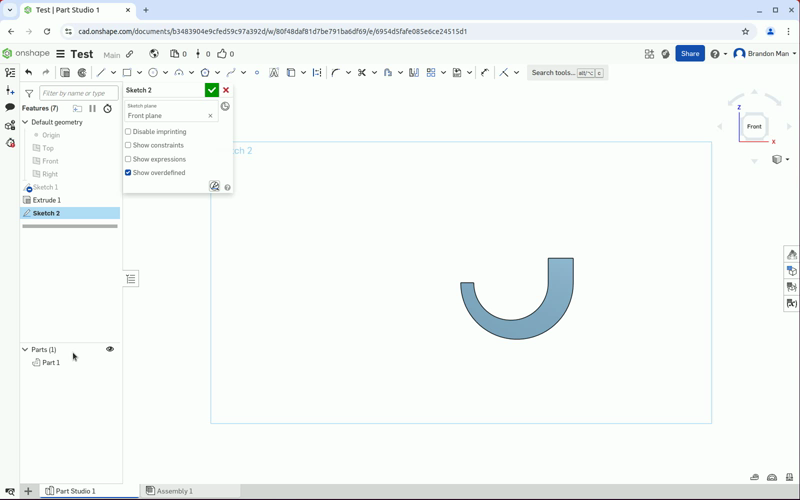
key(y)
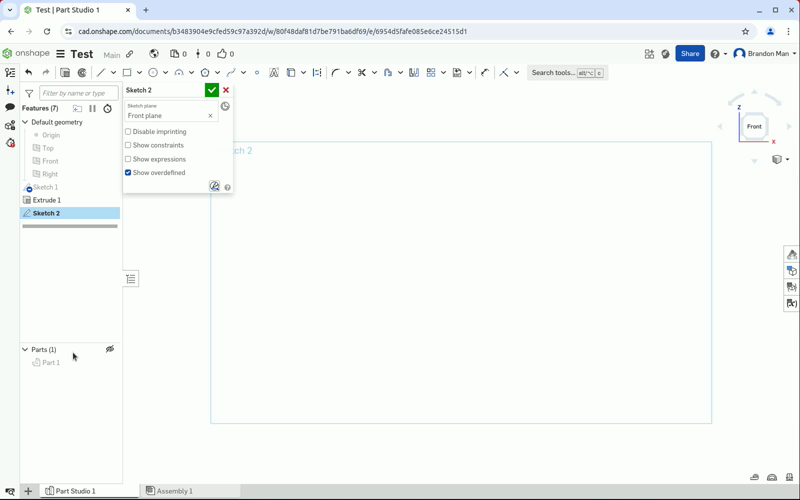
key(l)
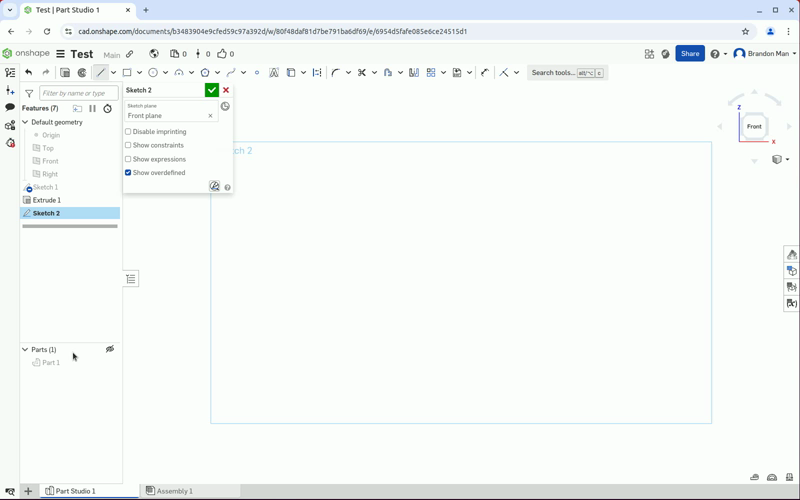
key_down(shift)
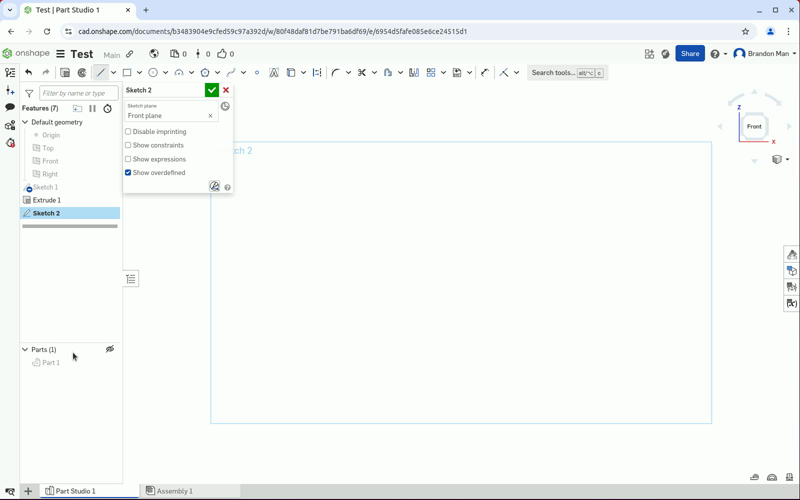
mouse_move(516, 339)
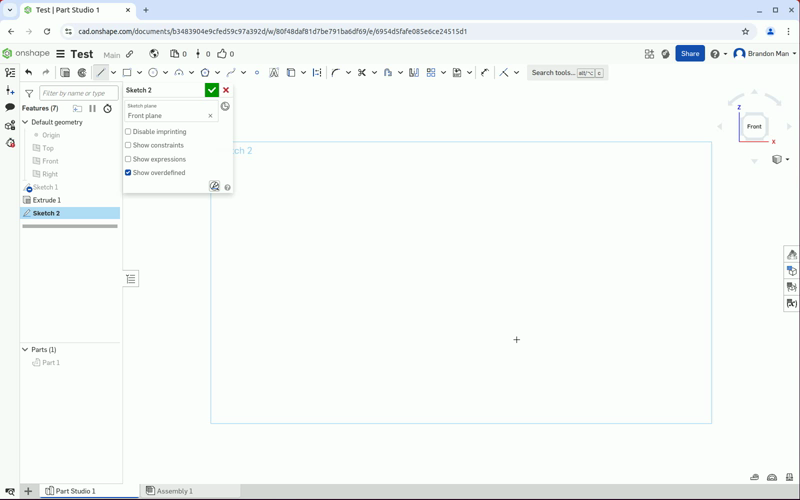
click(516, 339)
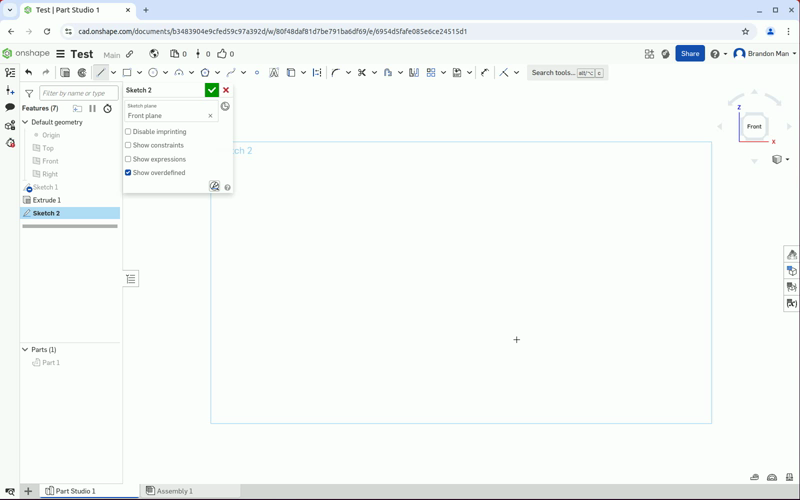
key_up(shift)
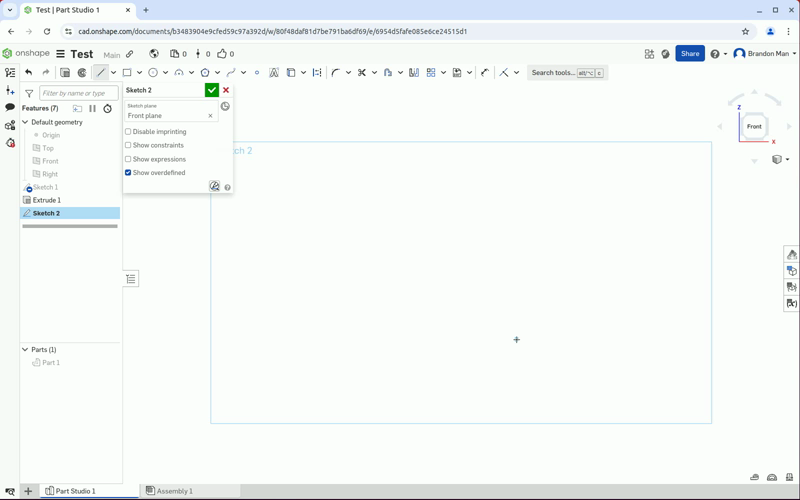
key_down(shift)
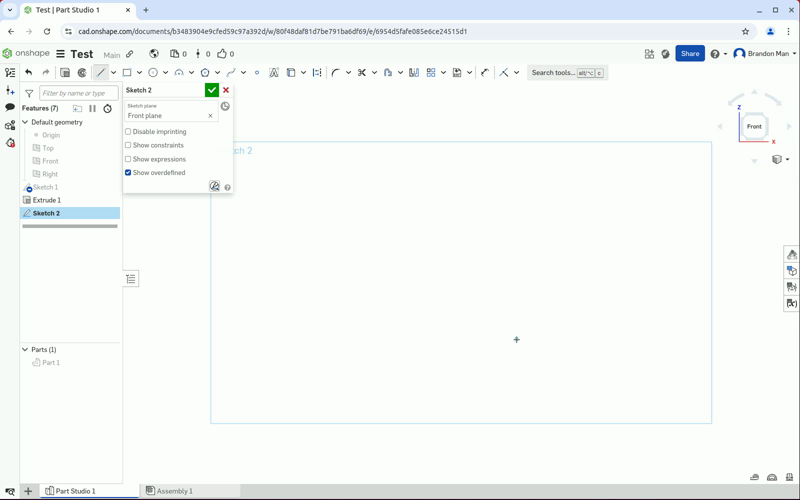
mouse_move(546, 339)
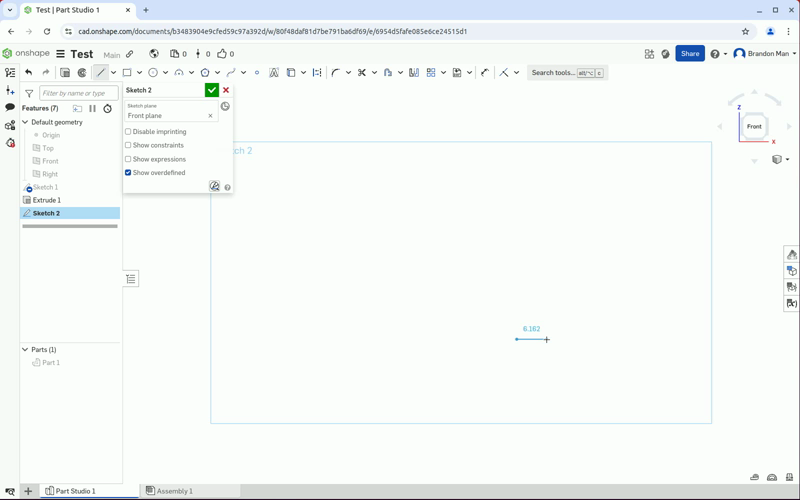
mouse_move(573, 339)
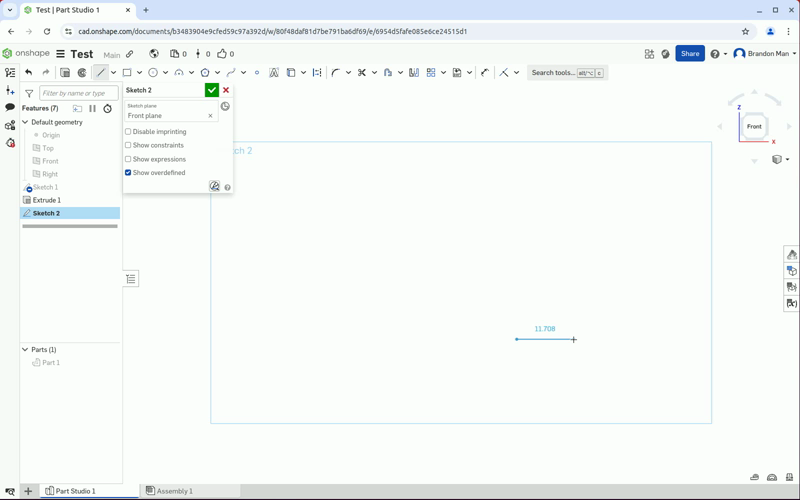
click(573, 339)
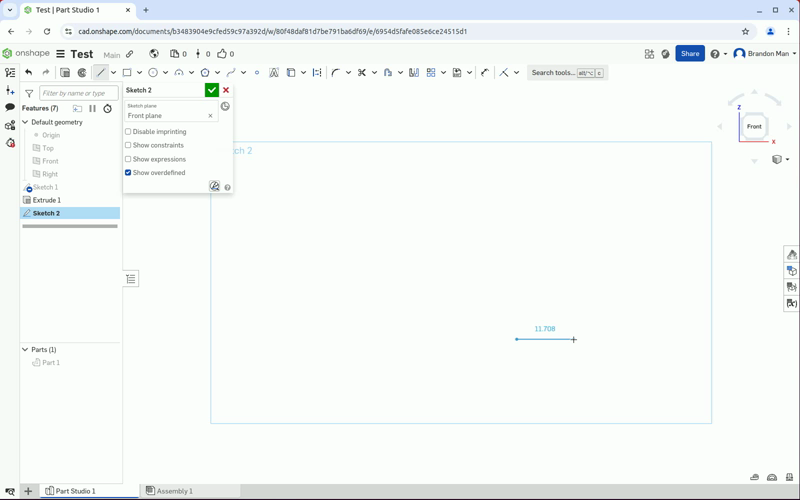
key_up(shift)
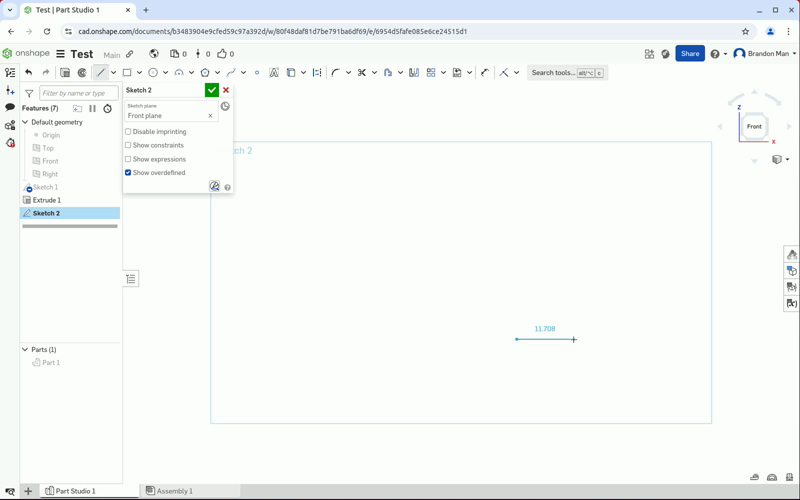
key_down(shift)
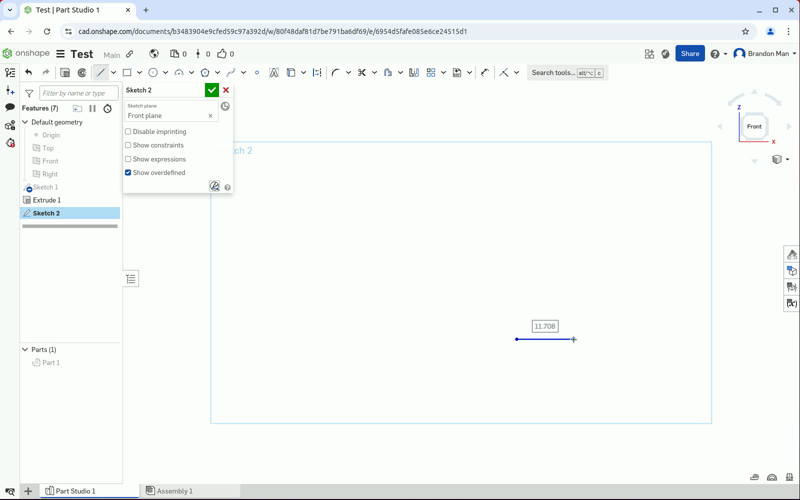
mouse_move(589, 339)
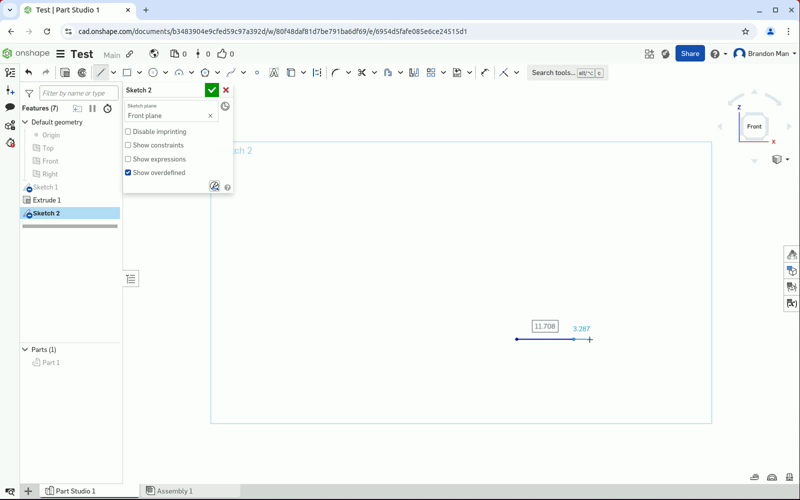
mouse_move(573, 282)
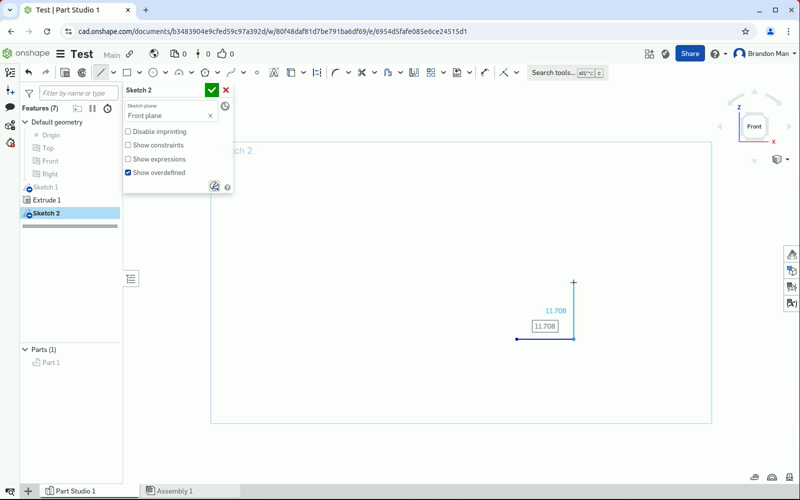
click(573, 282)
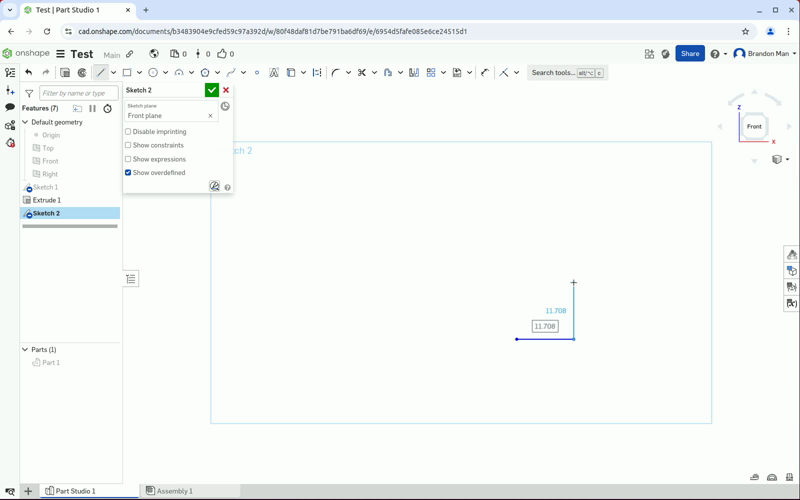
key_up(shift)
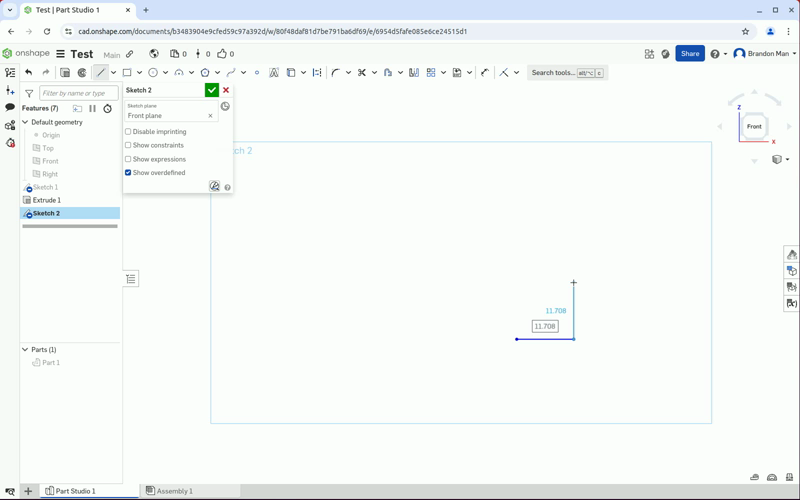
key(esc)
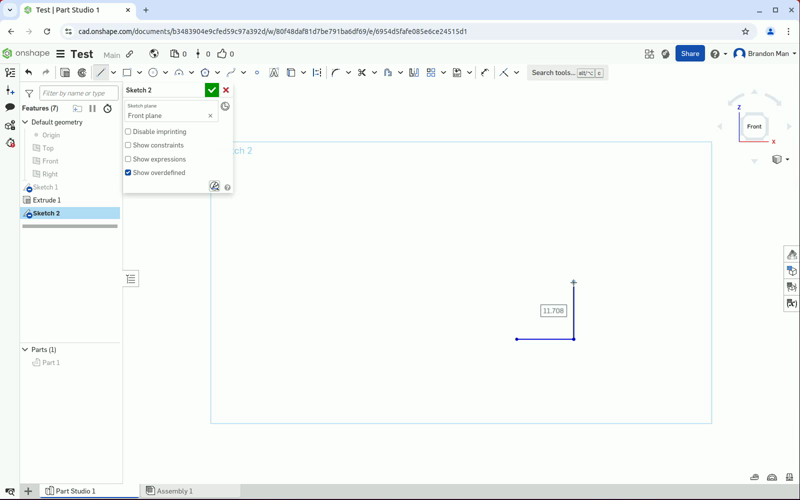
key(a)
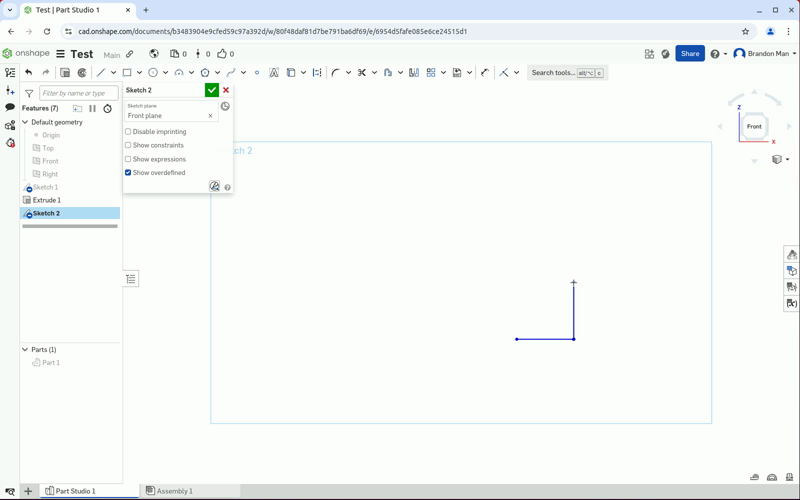
mouse_move(573, 282)
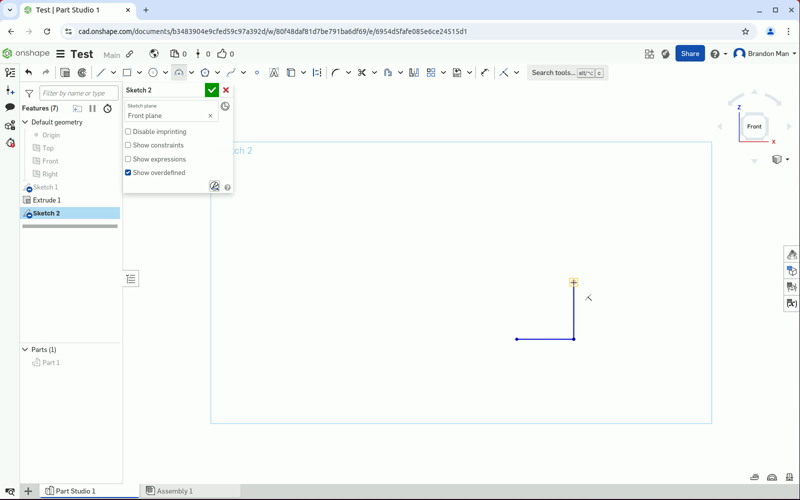
click(573, 282)
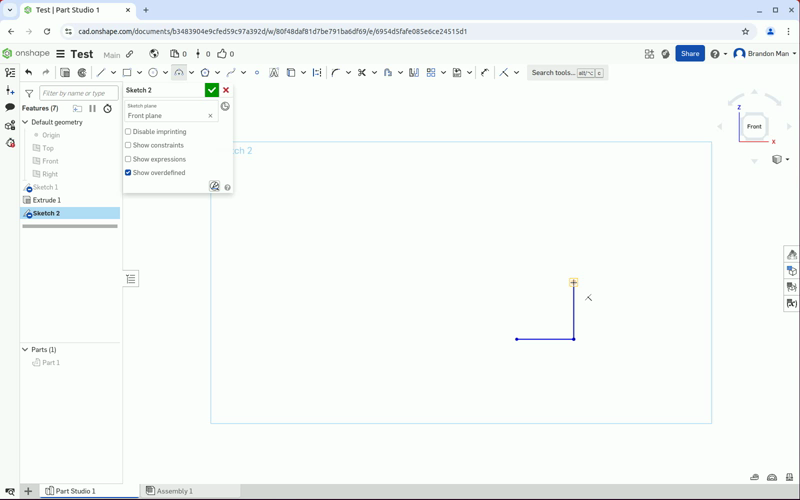
mouse_move(516, 339)
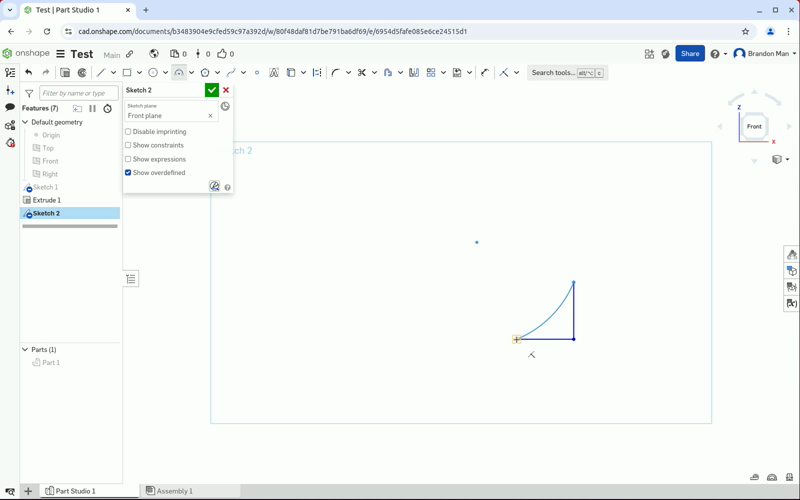
click(516, 339)
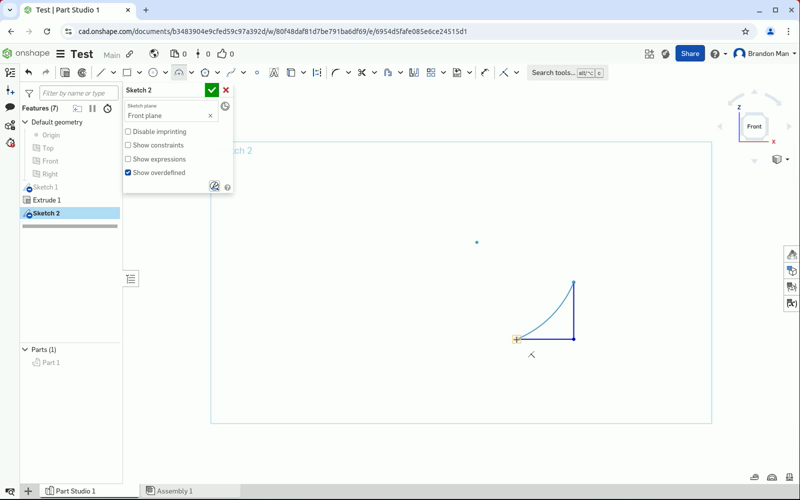
key_down(shift)
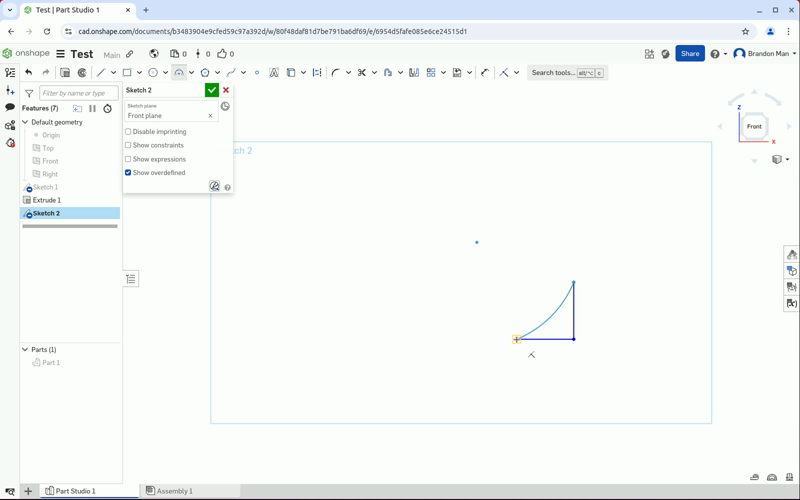
mouse_move(557, 322)
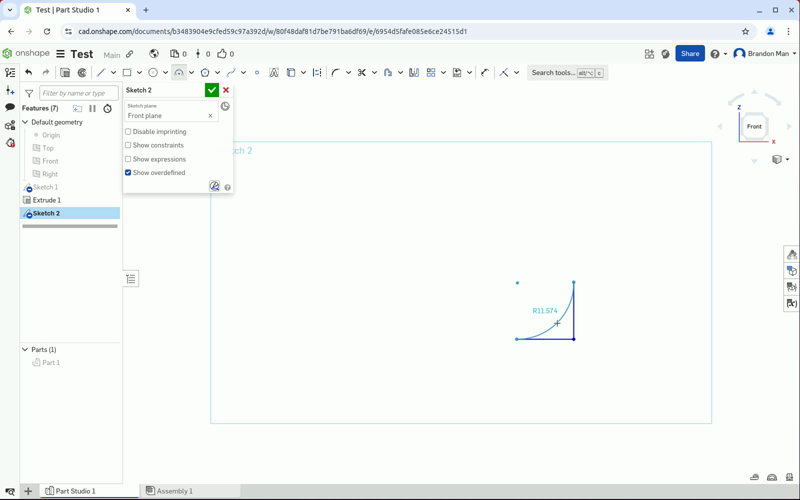
click(557, 322)
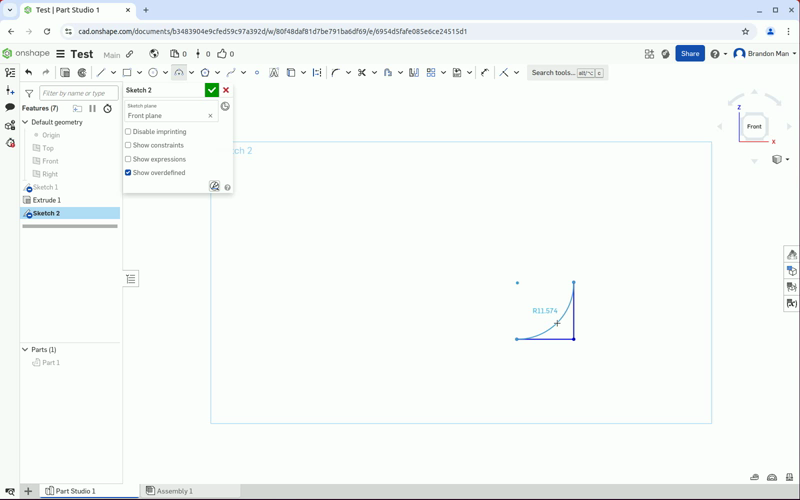
key_up(shift)
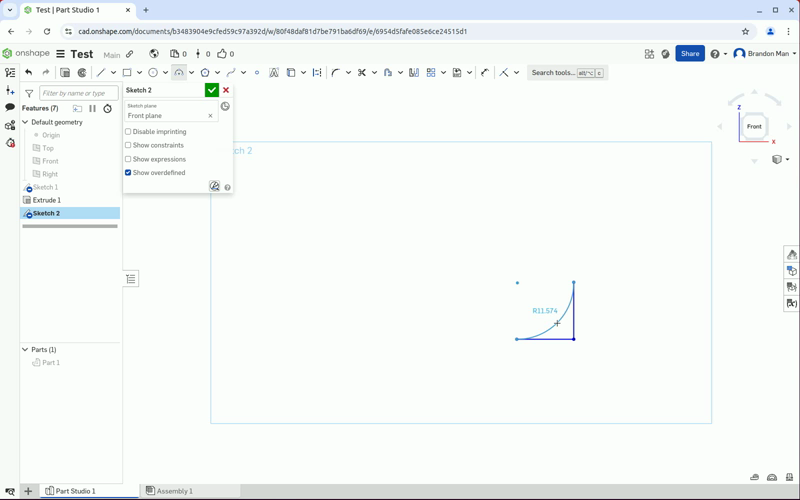
key(esc)
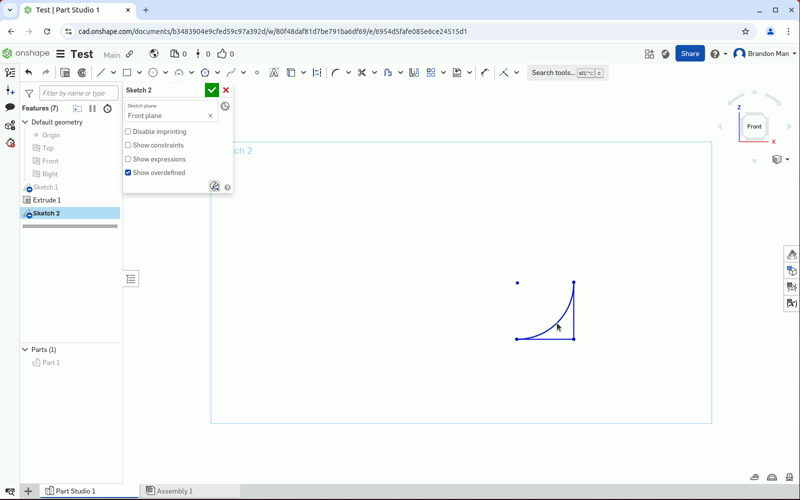
mouse_move(534, 337)
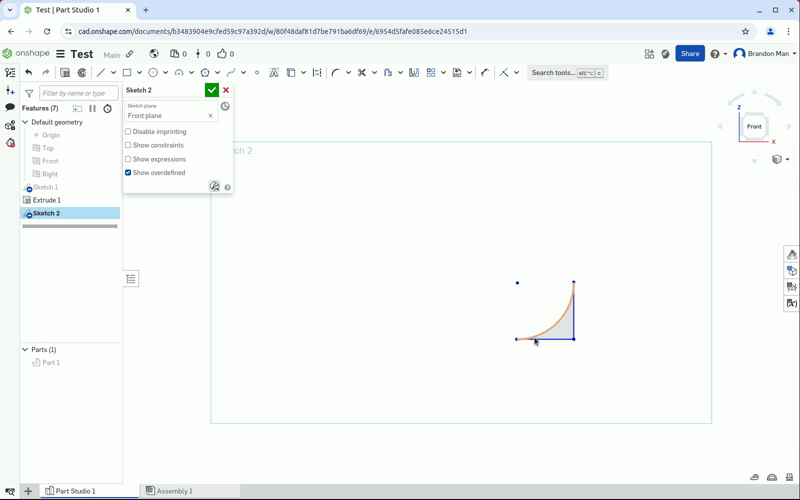
scroll(6)
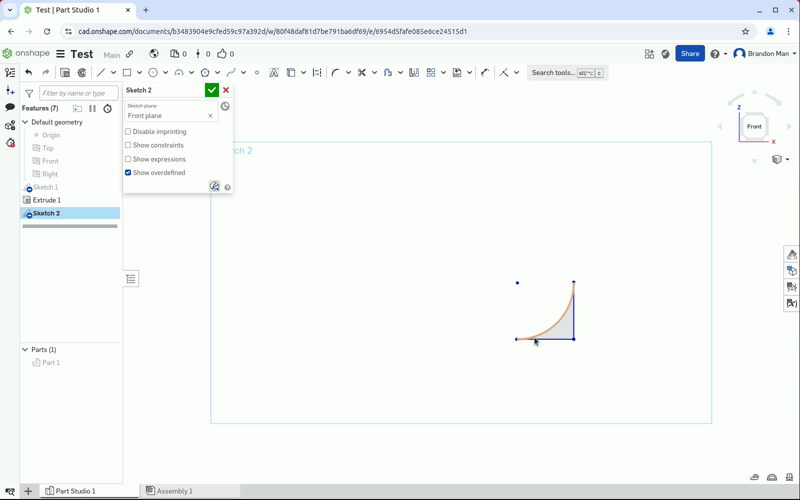
scroll(6)
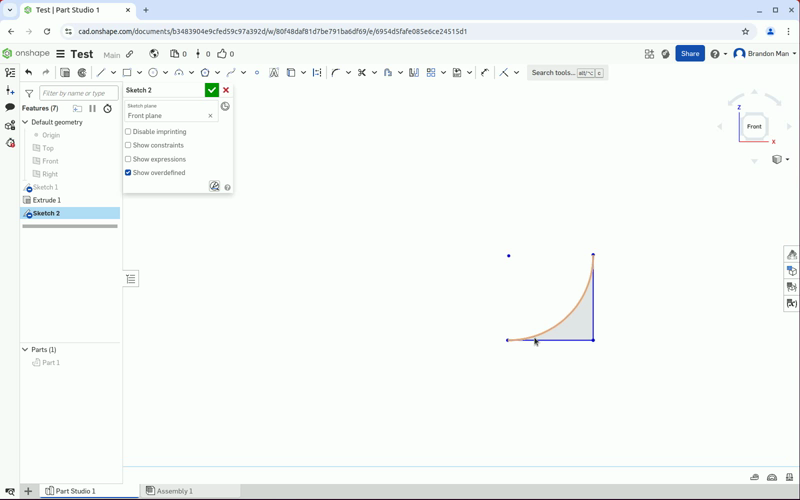
scroll(6)
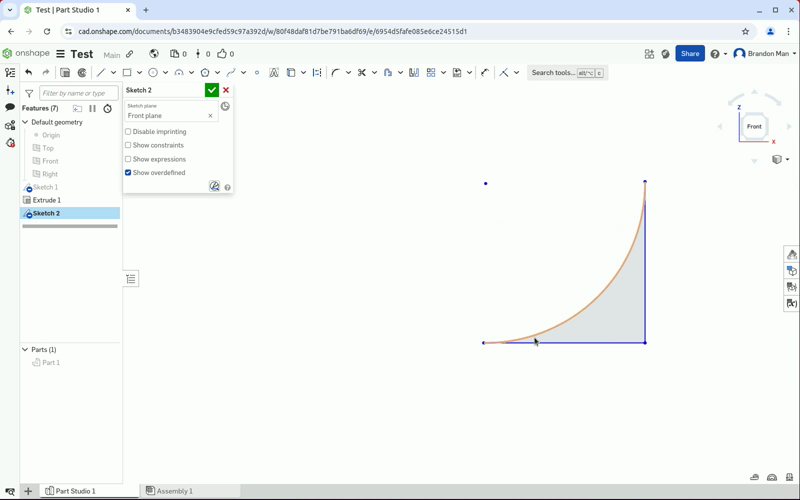
scroll(6)
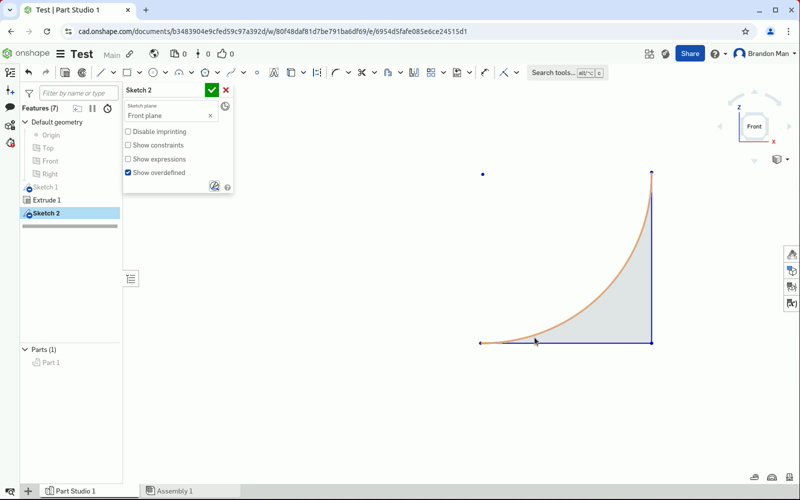
scroll(6)
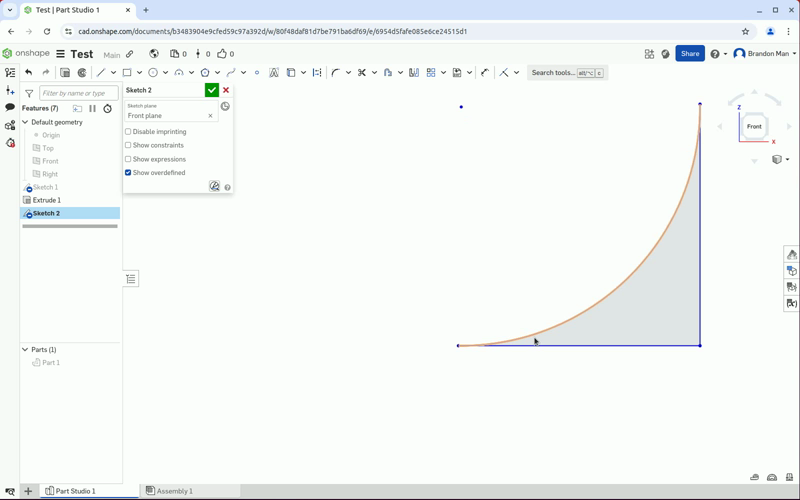
scroll(6)
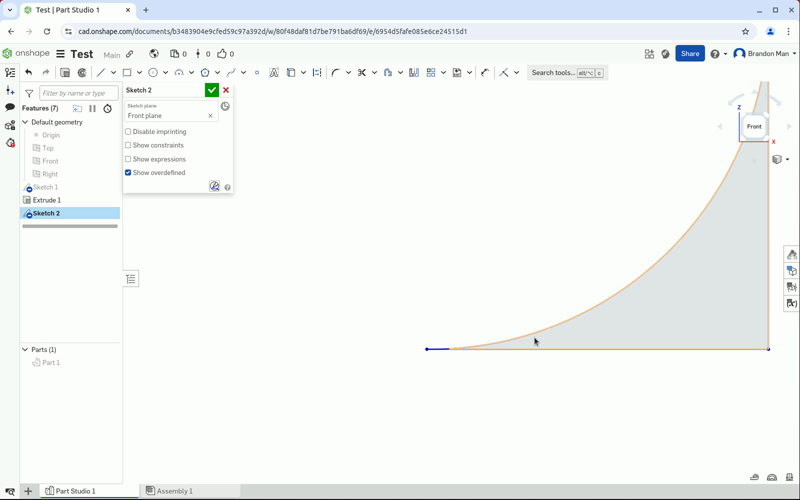
scroll(6)
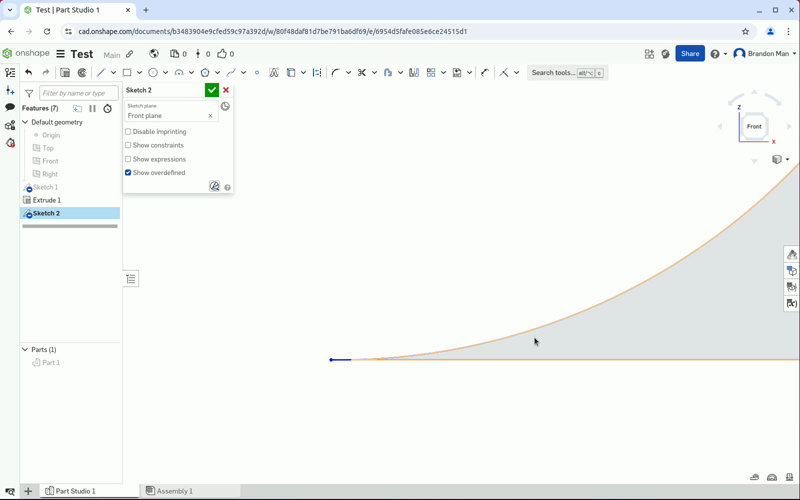
click(534, 337)
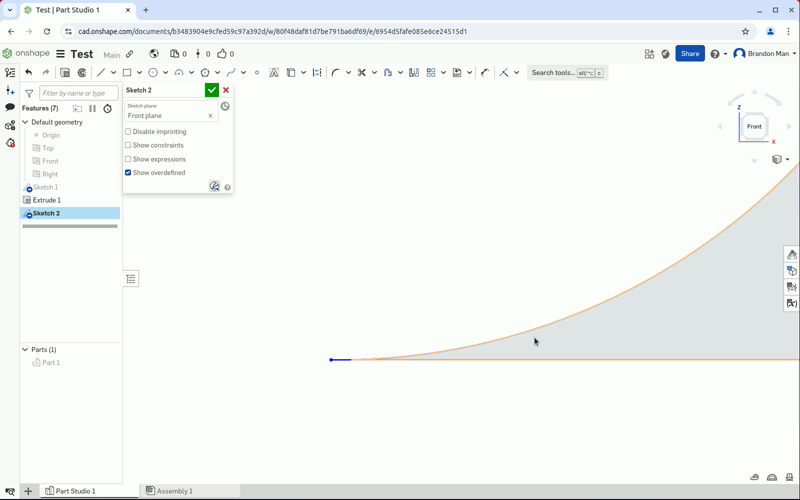
scroll(-6)
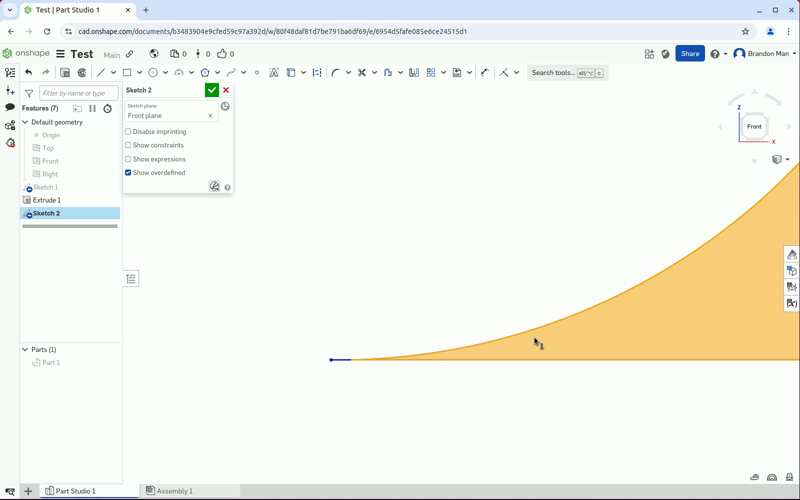
scroll(-6)
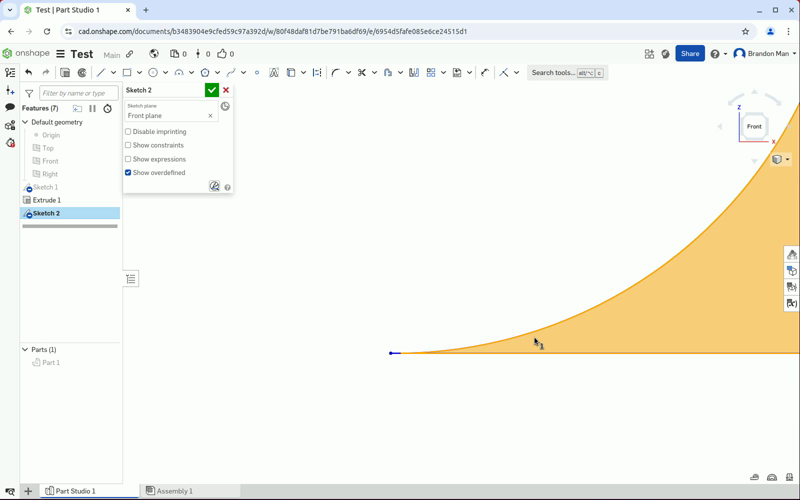
scroll(-6)
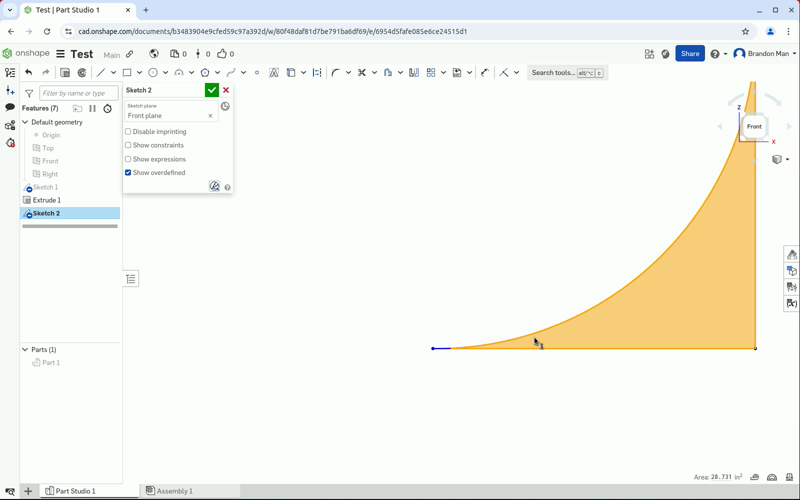
scroll(-6)
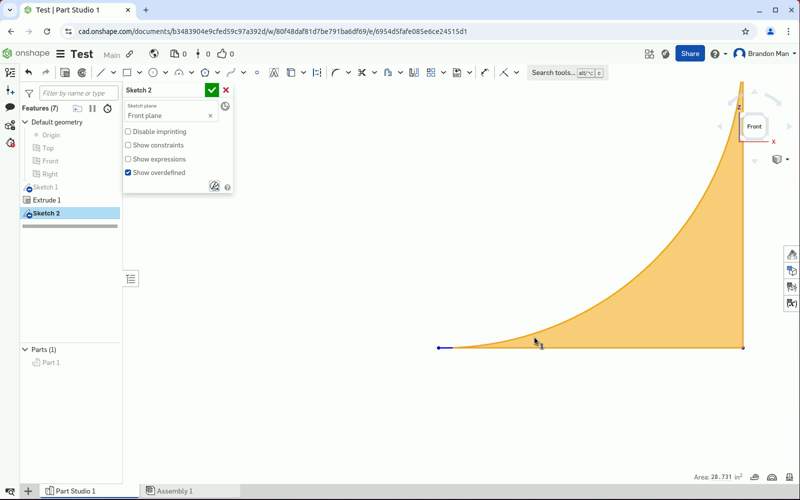
scroll(-6)
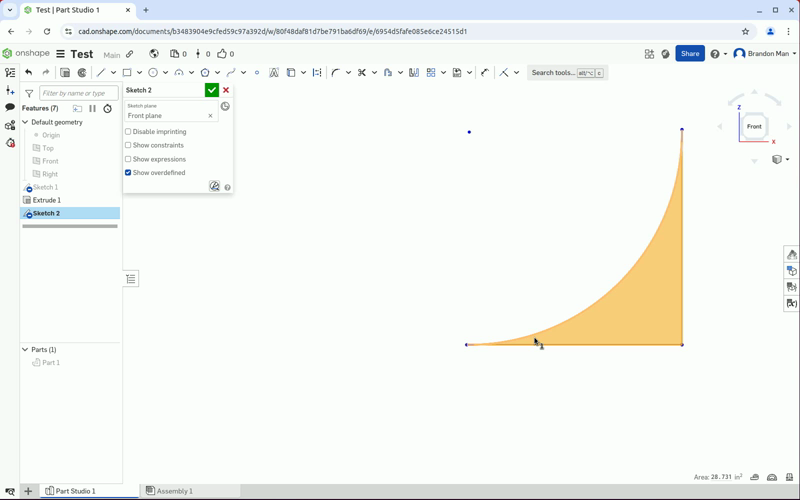
scroll(-6)
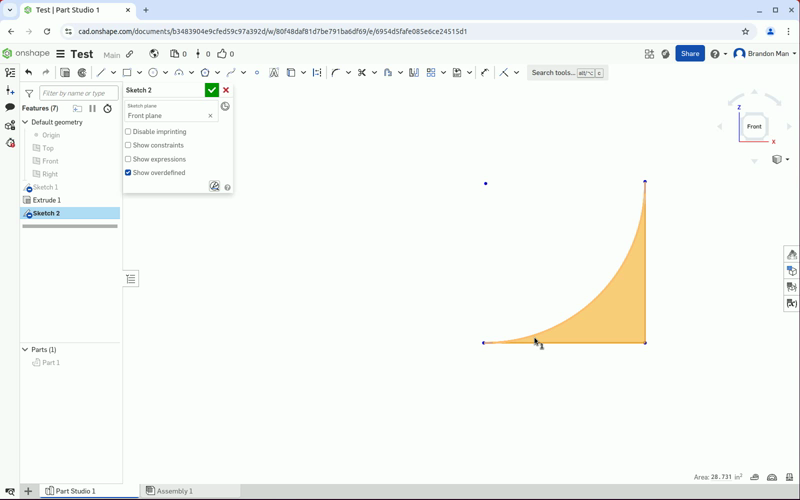
scroll(-6)
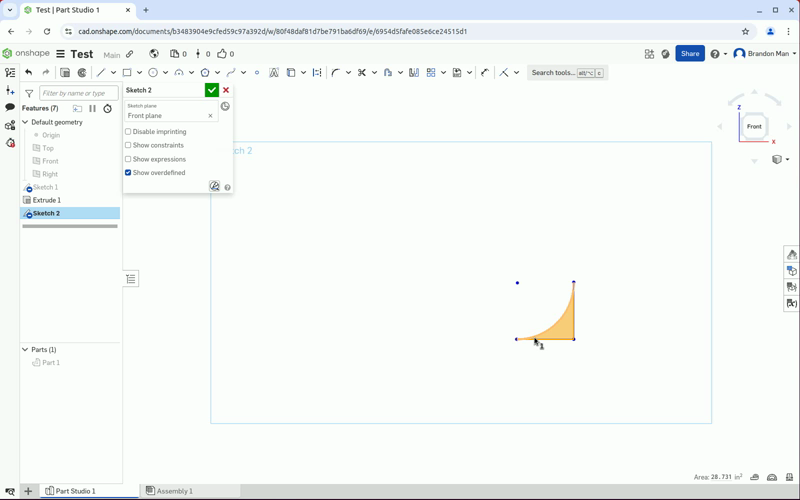
mouse_move(73, 352)
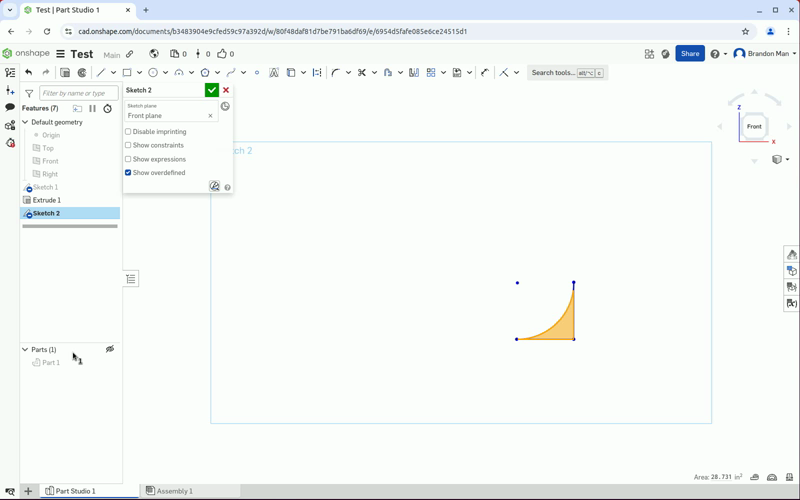
key(shift+y)
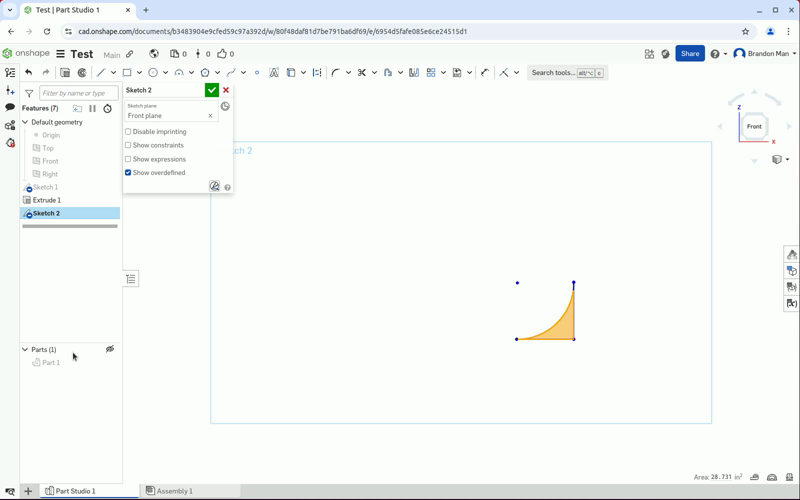
key(shift+e)
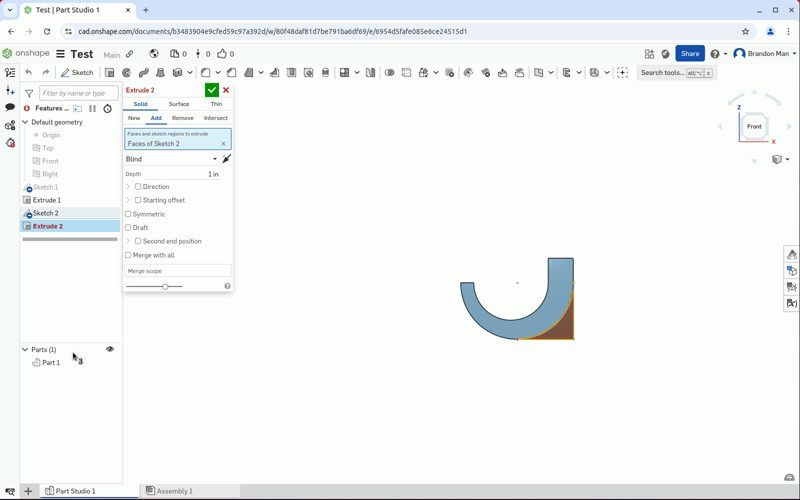
mouse_move(143, 106)
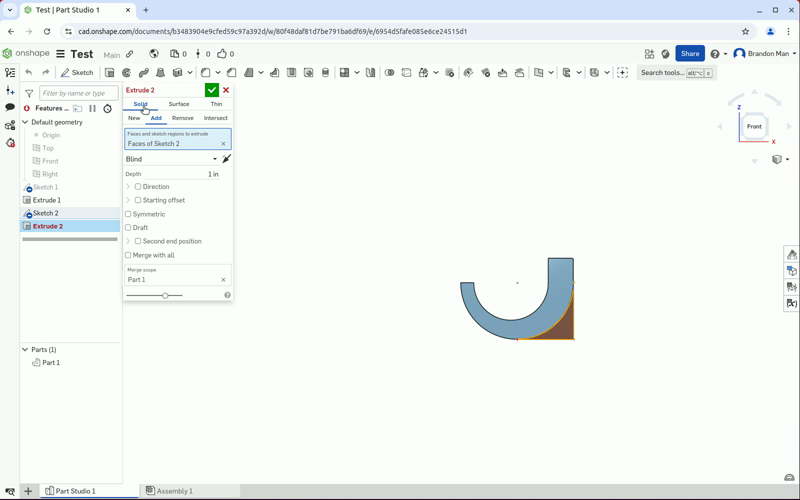
click(143, 106)
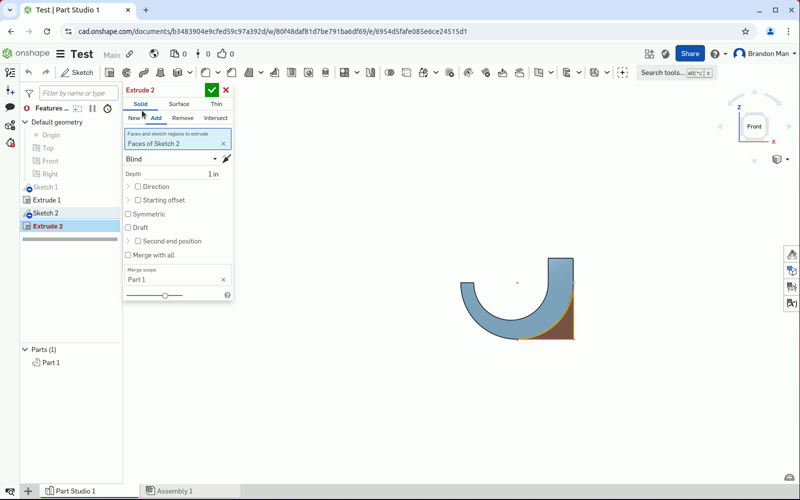
mouse_move(137, 120)
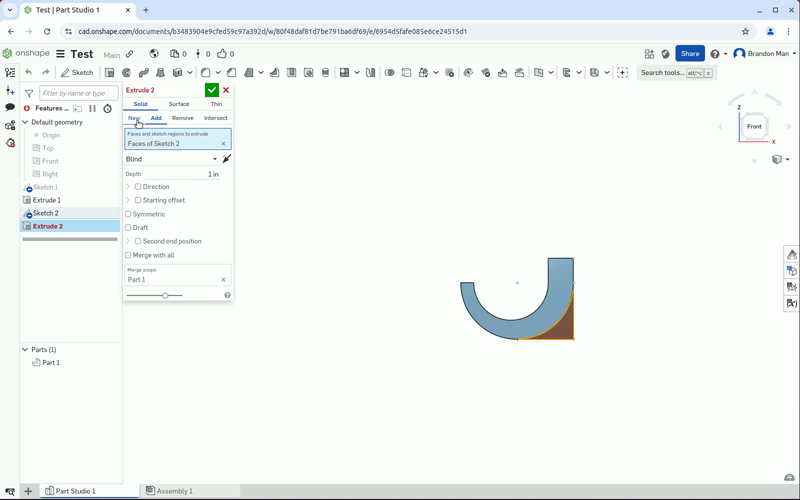
click(137, 120)
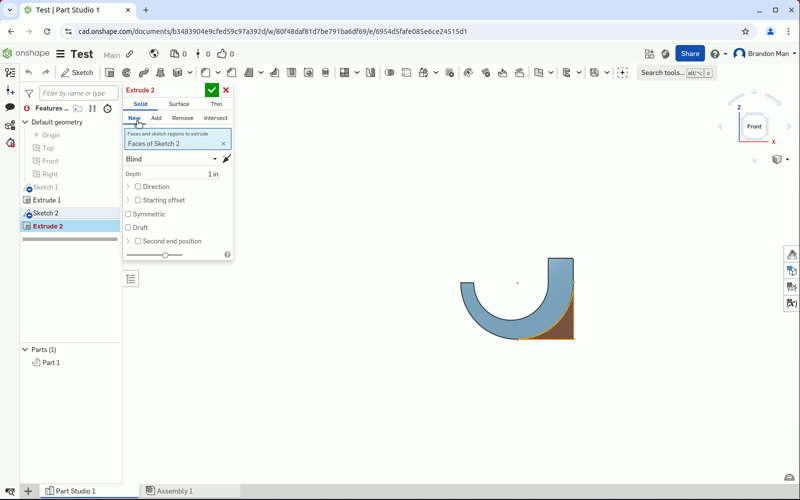
key(tab, 4)
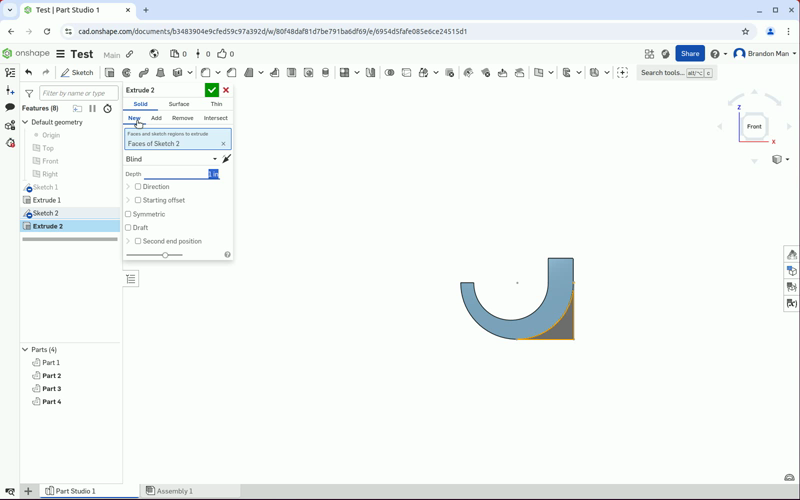
text(10.351)
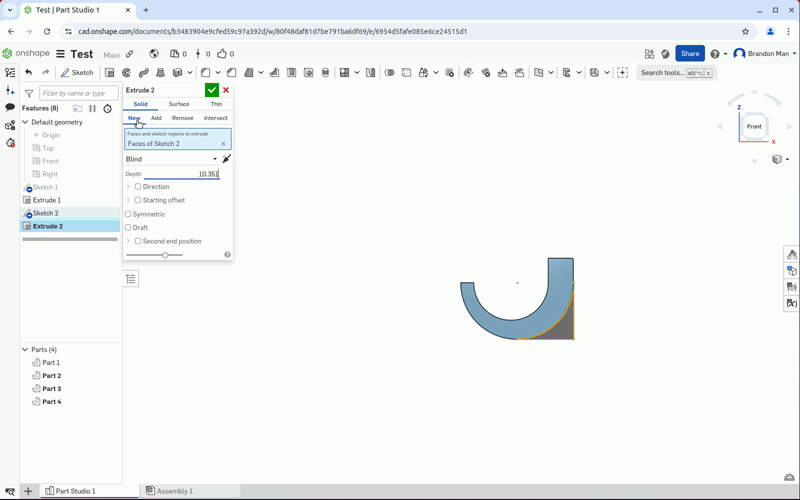
key(enter)
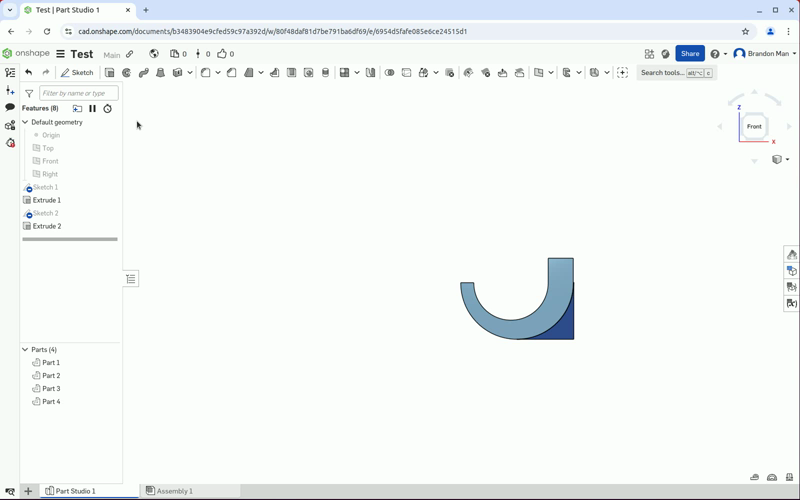
key(shift+h)
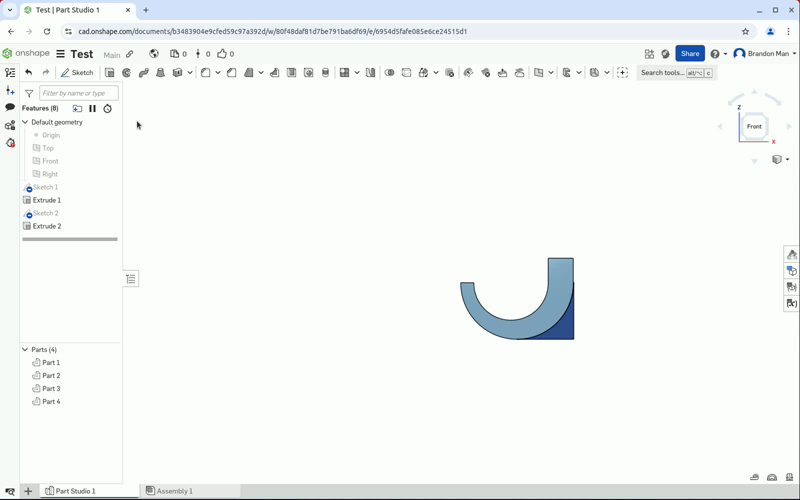
key(shift+h)
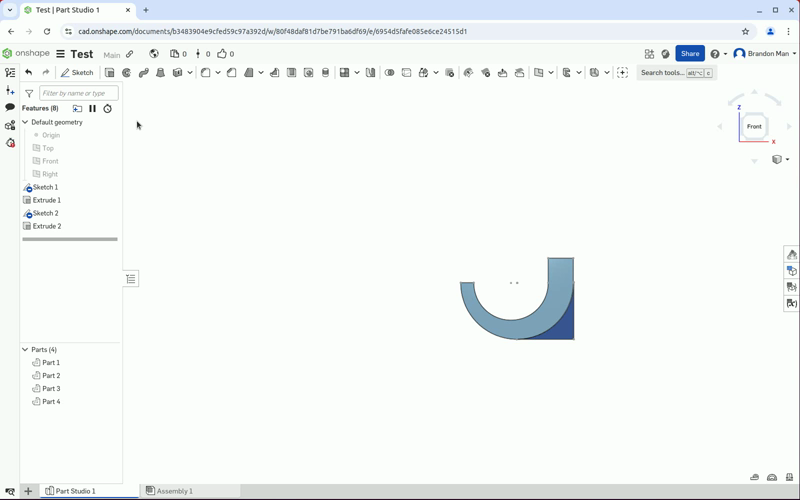
key(shift+7)
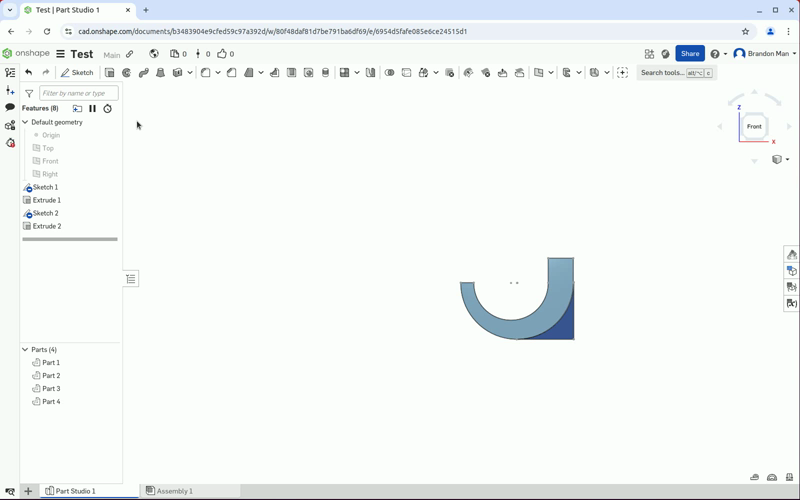
key(left, 2)
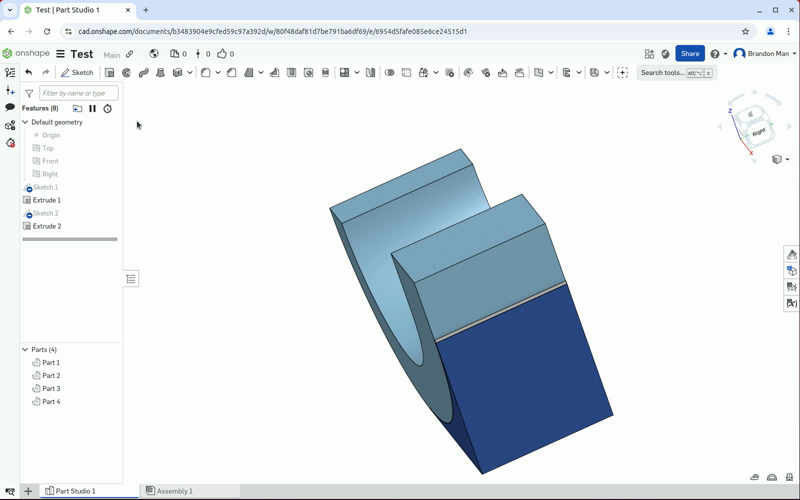
key(down, 2)
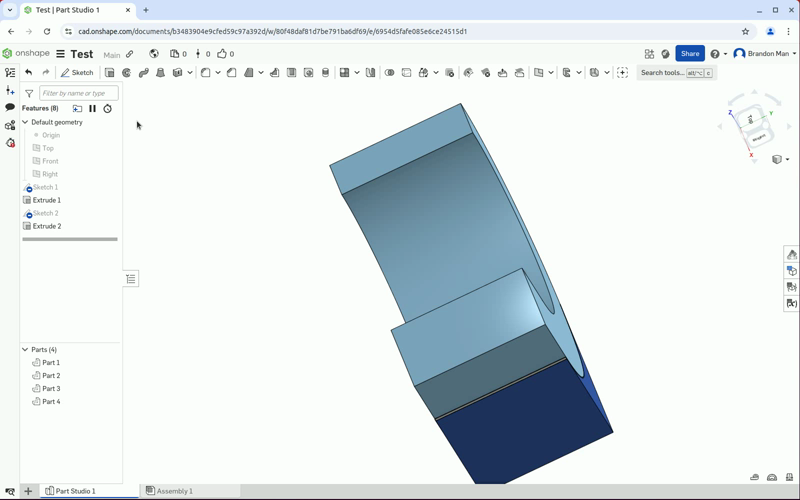
key(up, 2)
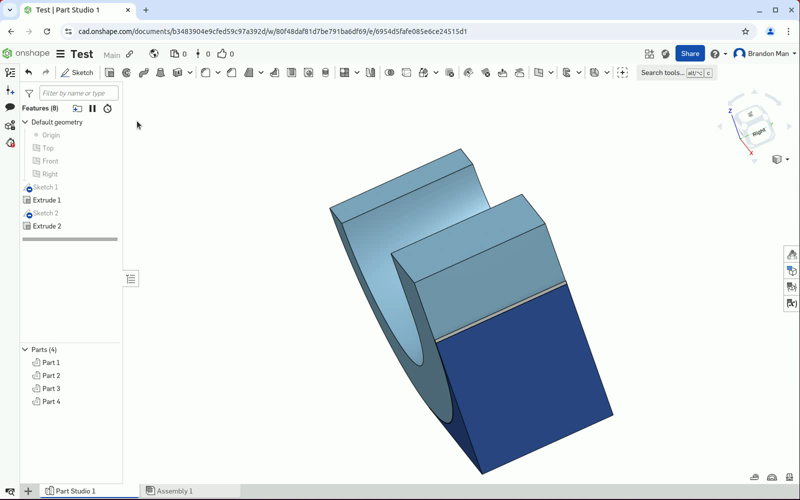
key(right, 2)
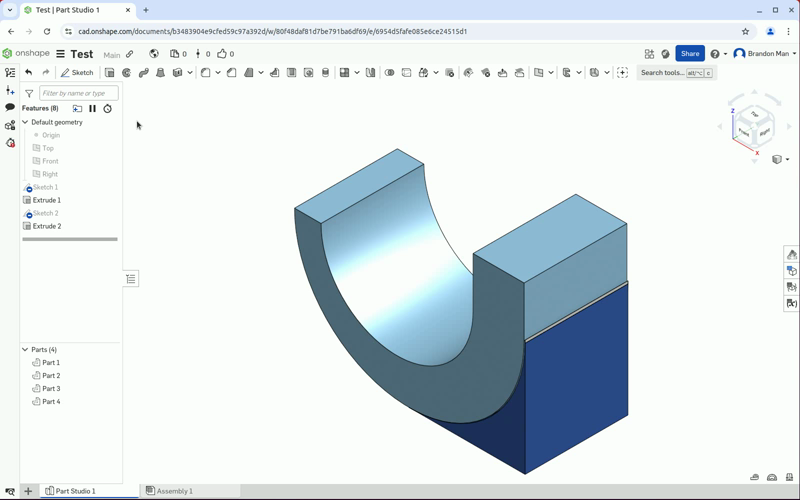
mouse_move(73, 189)
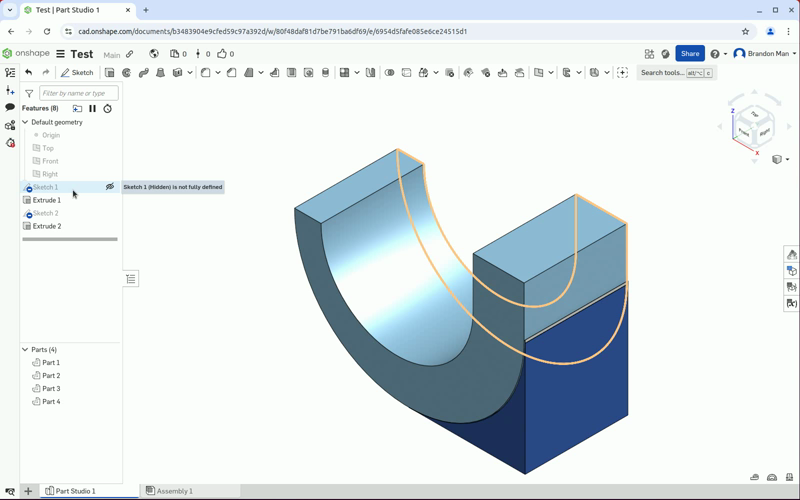
click(73, 189)